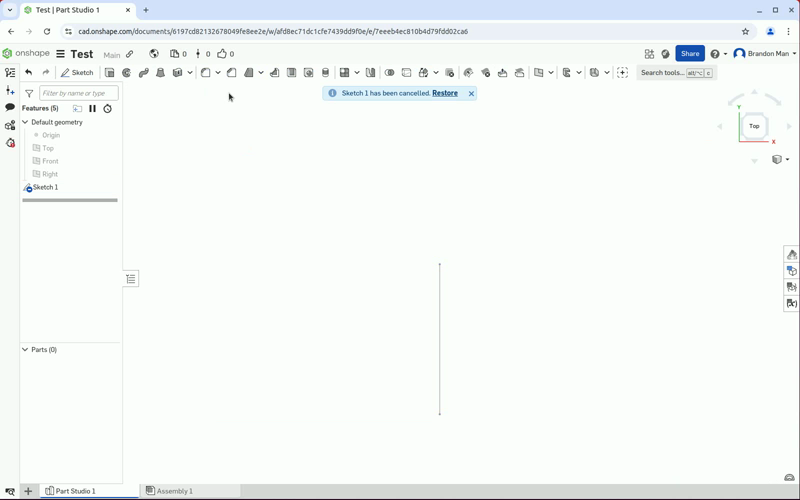
key(shift+h)
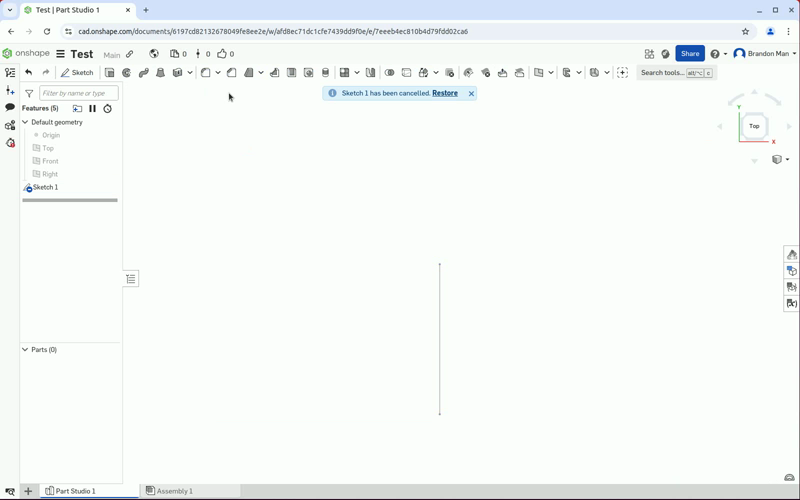
key(shift+s)
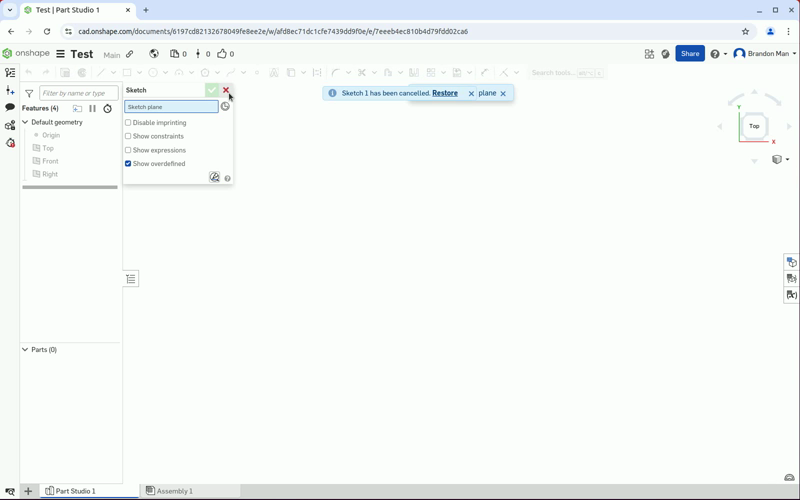
mouse_move(73, 150)
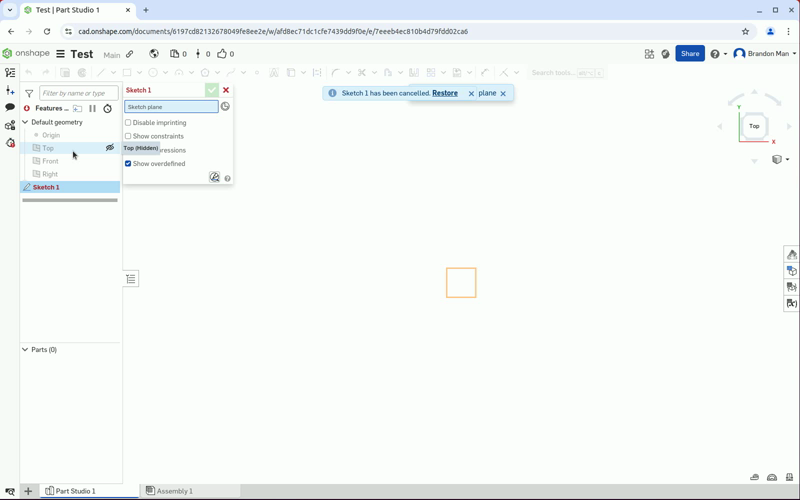
click(73, 150)
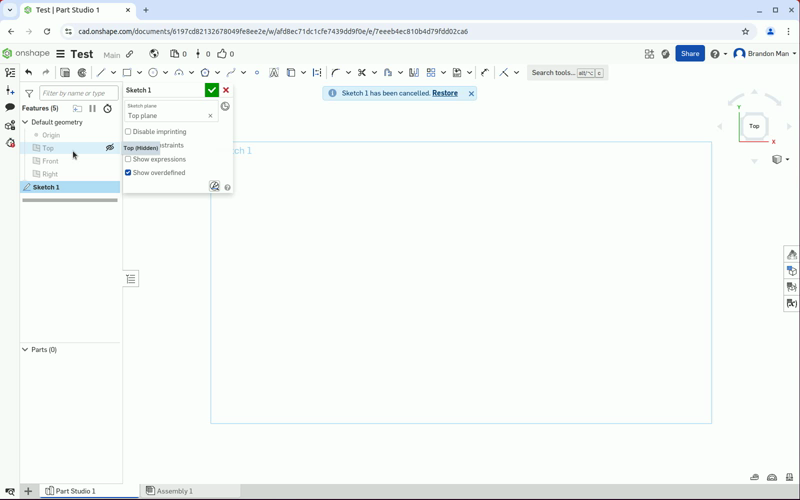
mouse_move(73, 352)
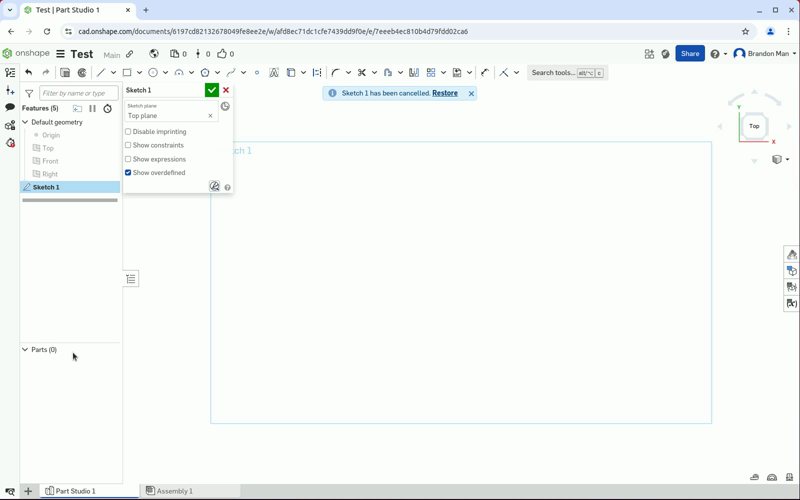
key(y)
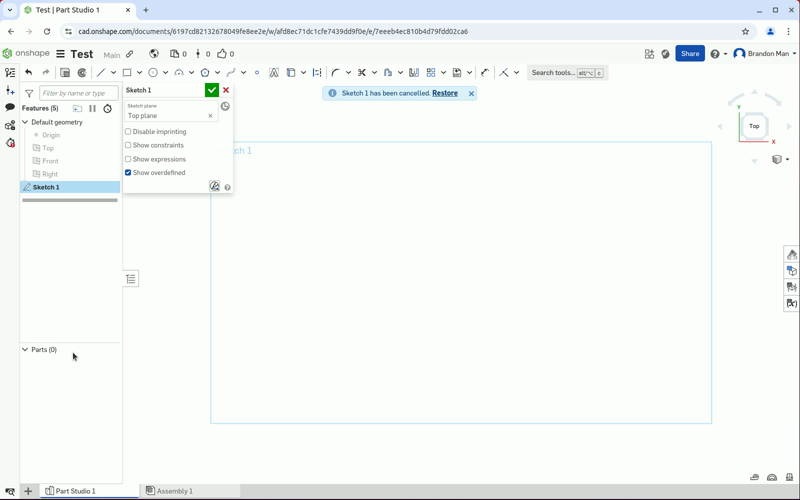
key(c)
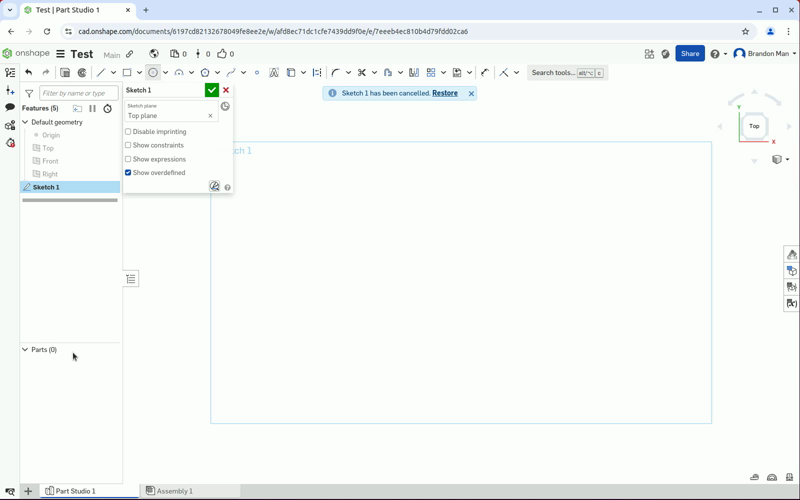
key_down(shift)
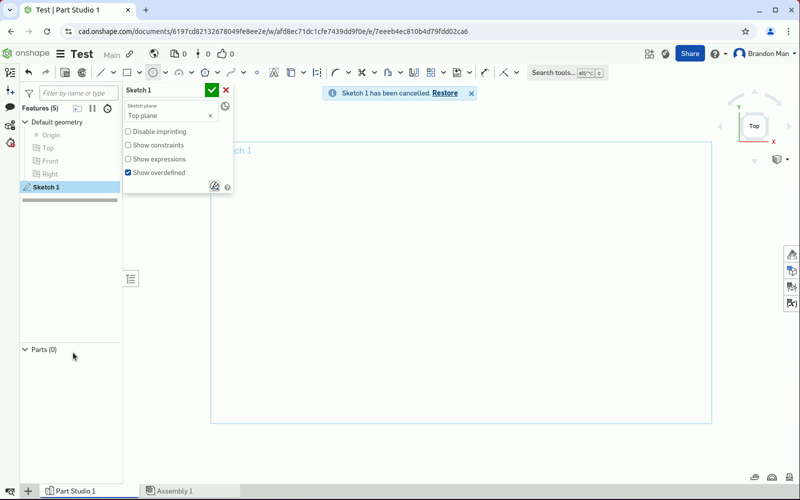
mouse_move(460, 282)
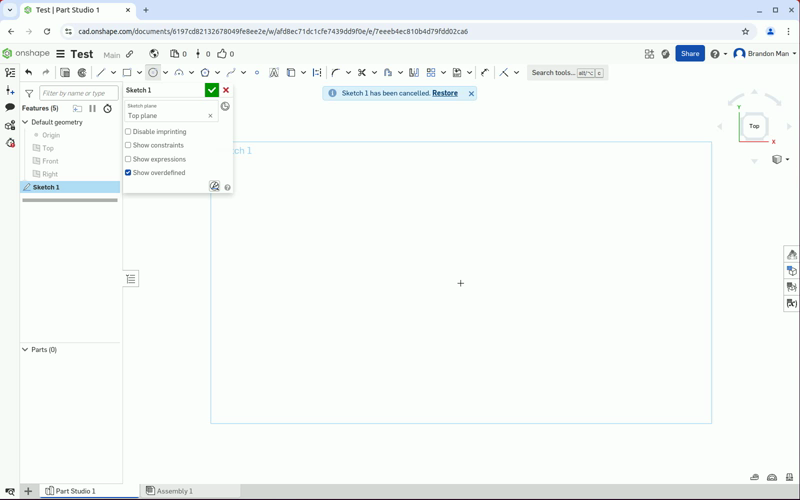
click(460, 282)
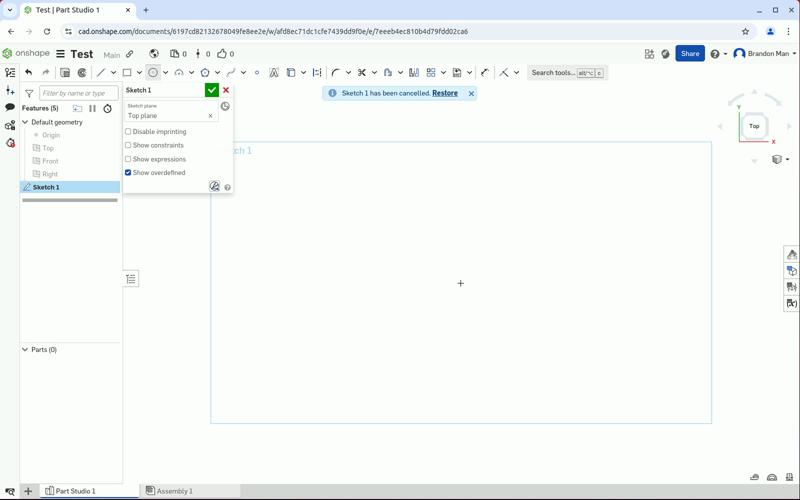
key_up(shift)
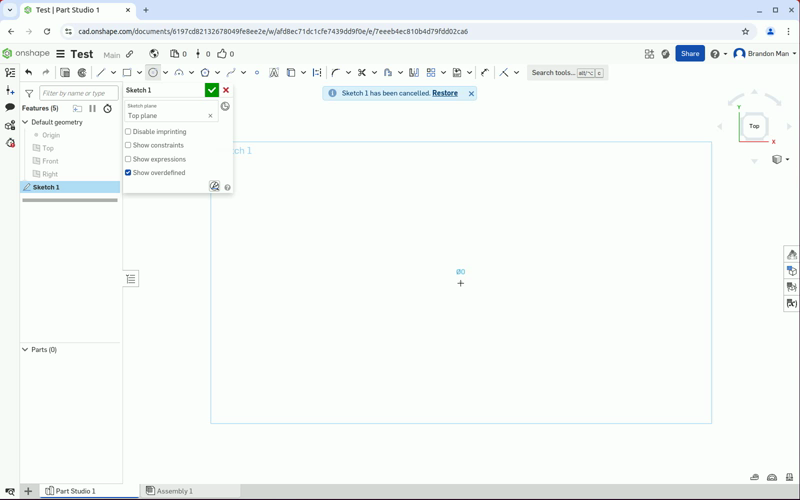
mouse_move(501, 282)
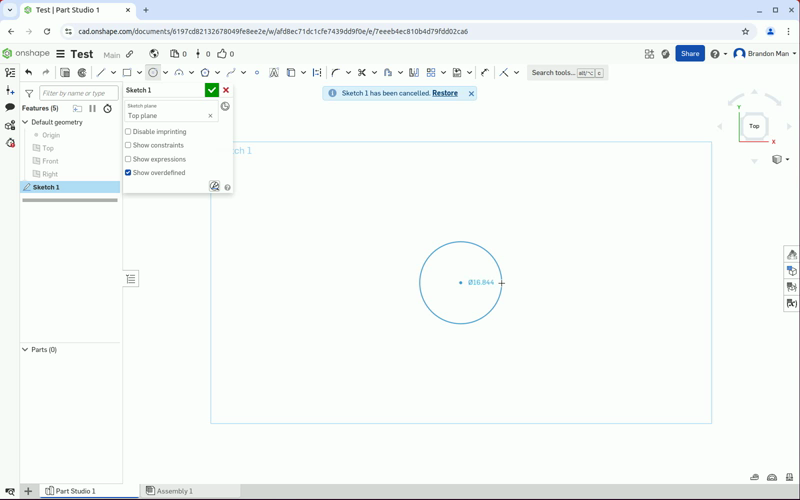
click(501, 282)
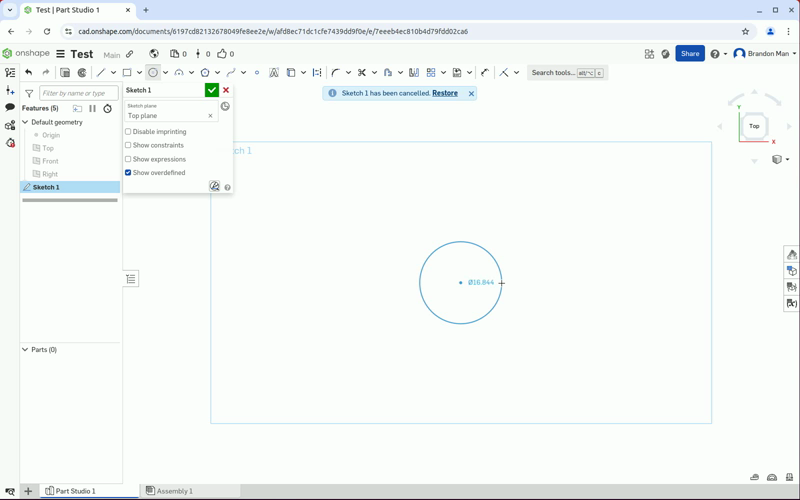
key(esc)
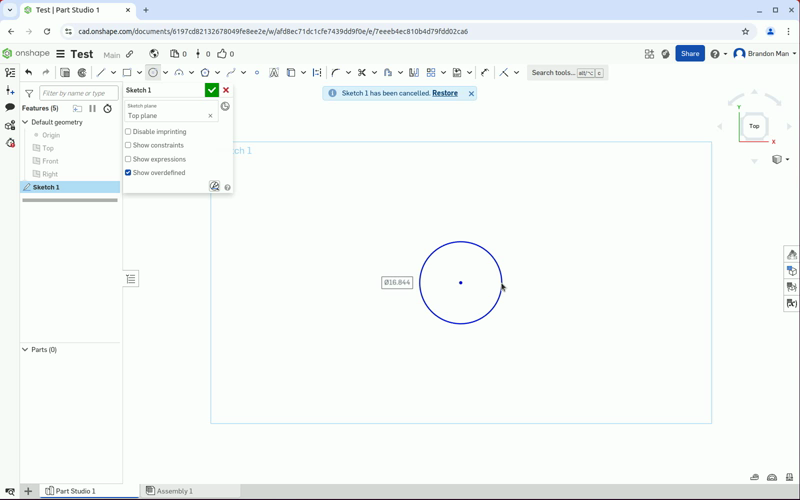
key(c)
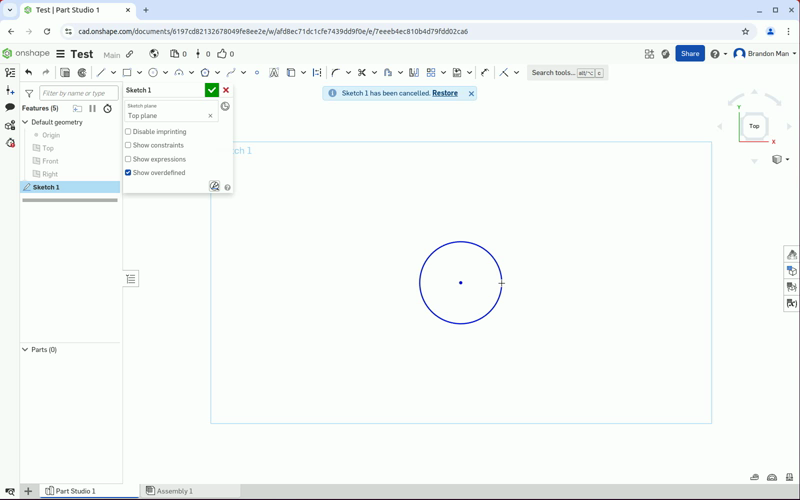
key_down(shift)
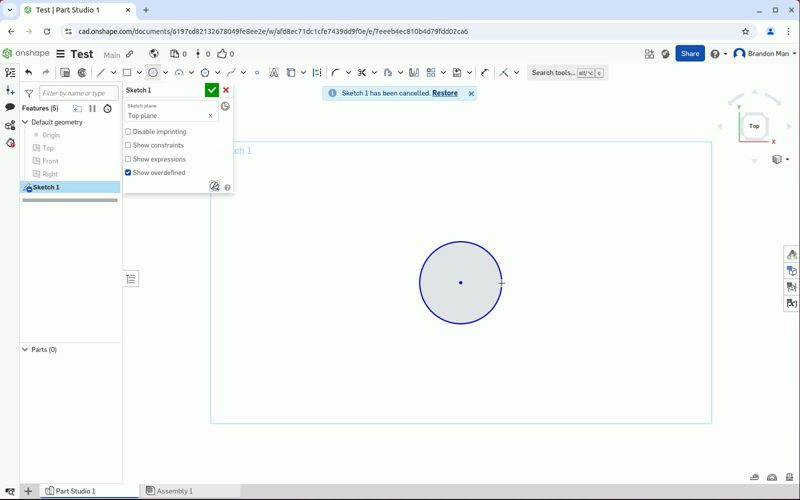
mouse_move(460, 282)
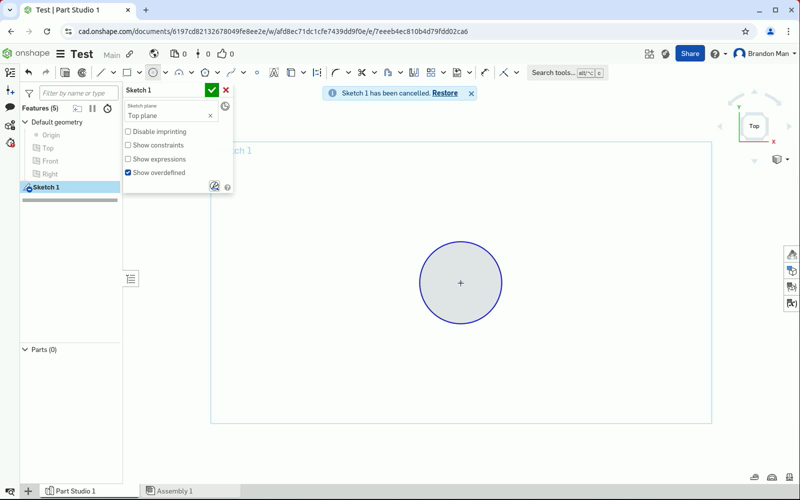
click(460, 282)
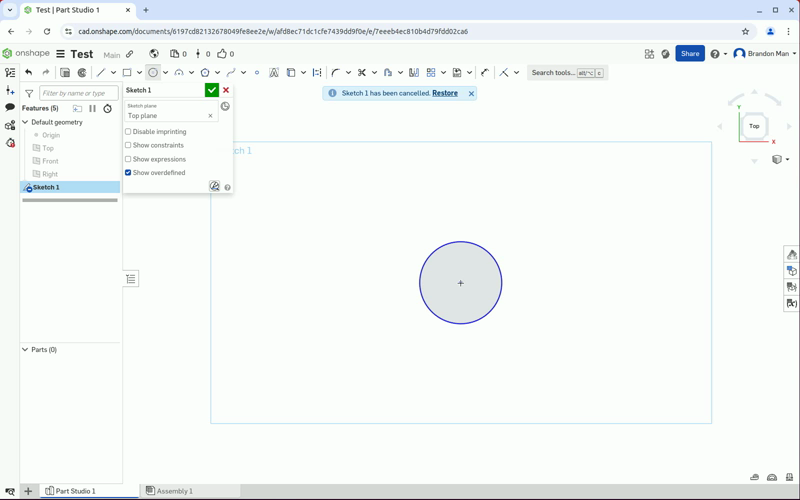
key_up(shift)
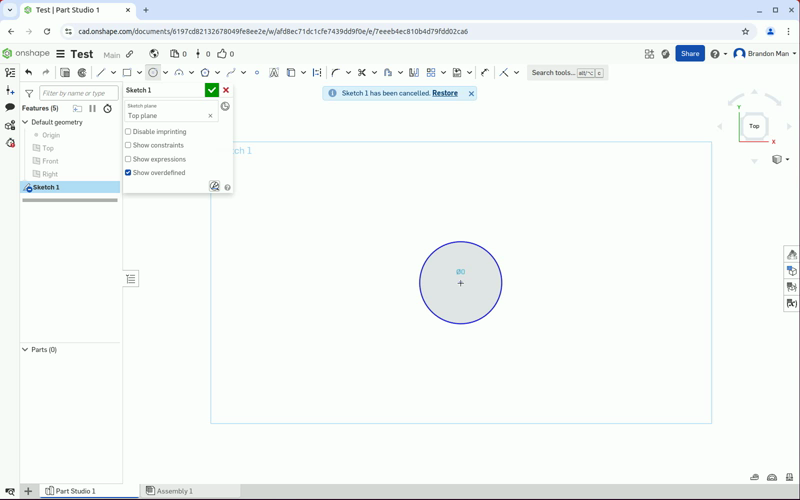
mouse_move(485, 282)
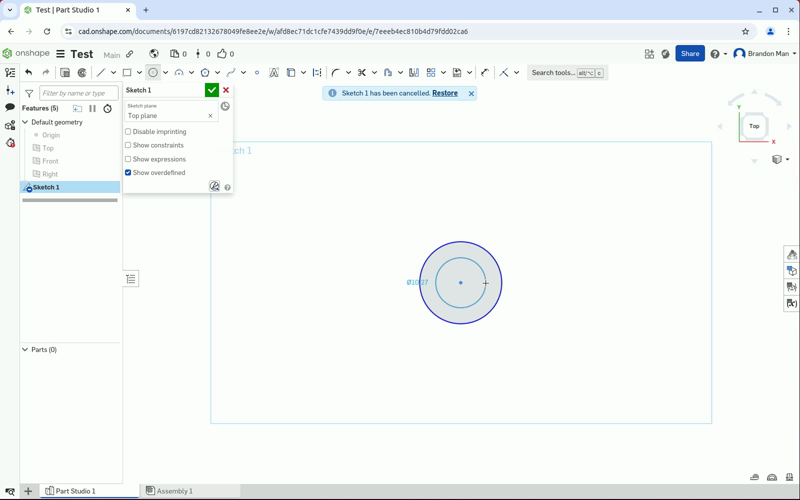
click(485, 282)
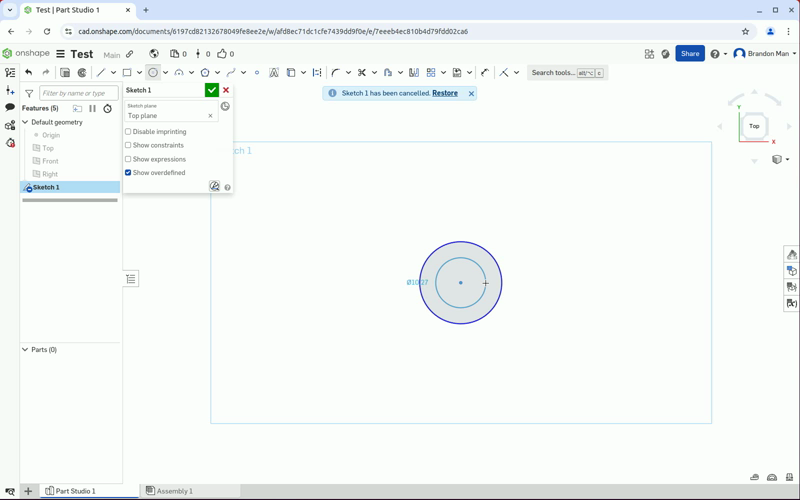
key(esc)
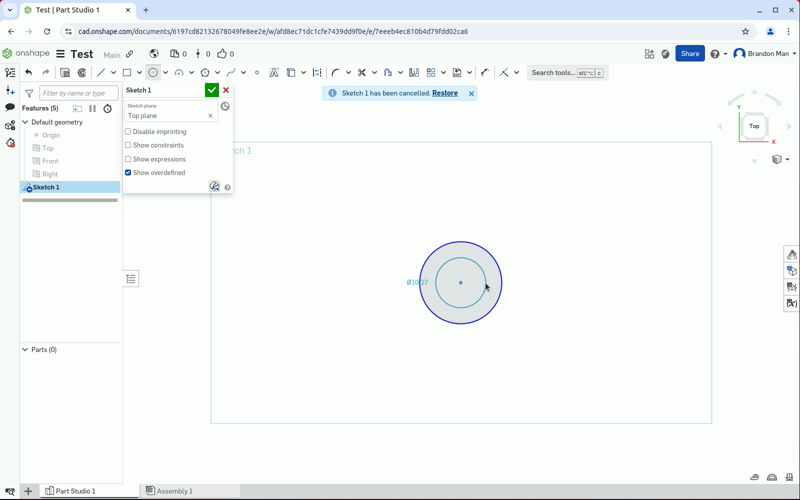
mouse_move(468, 246)
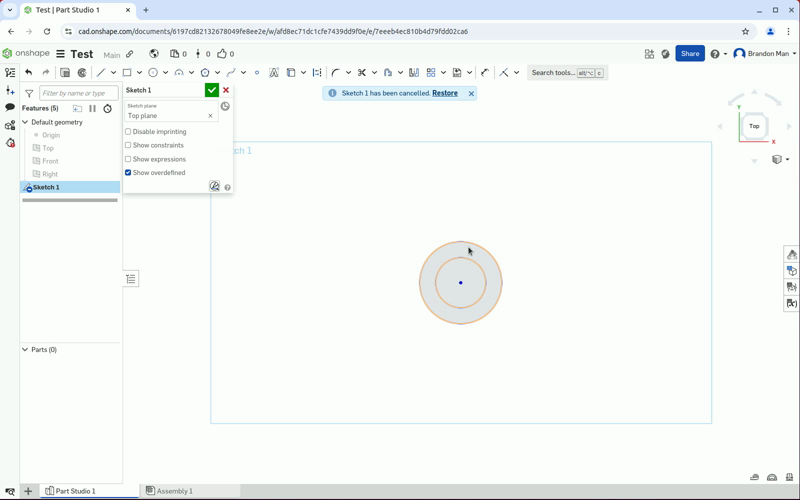
click(468, 246)
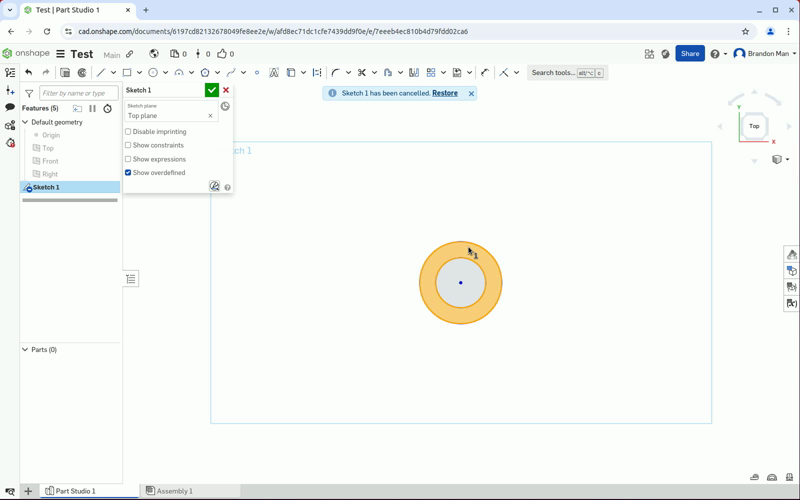
mouse_move(73, 352)
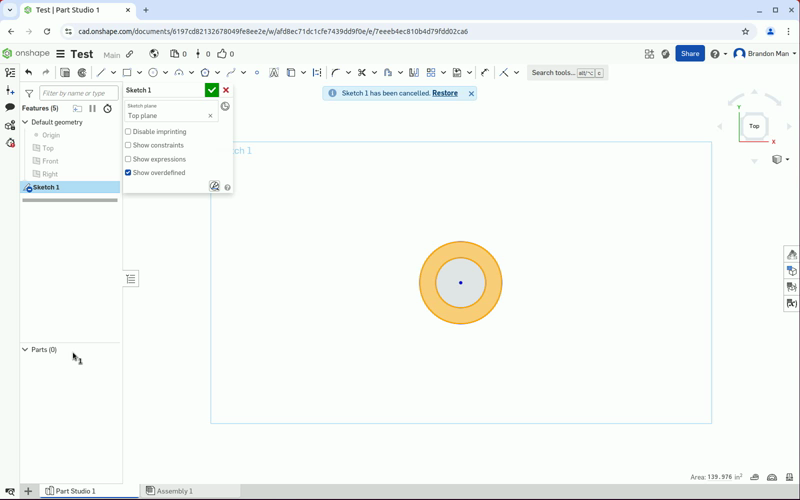
key(shift+y)
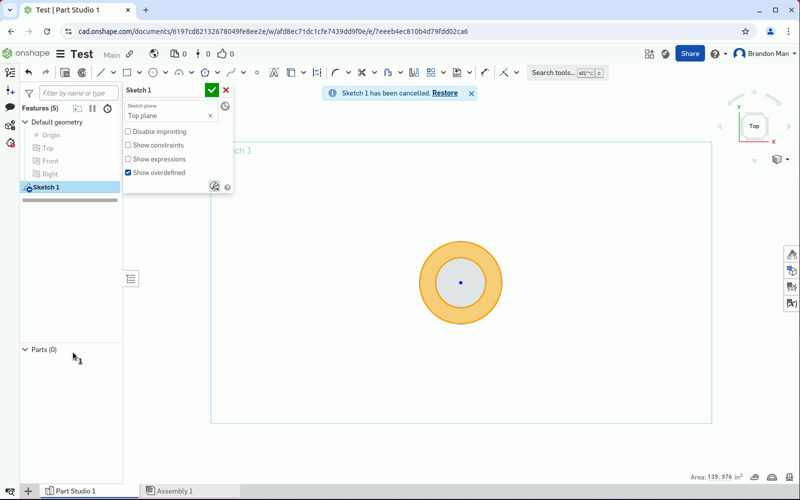
key(shift+e)
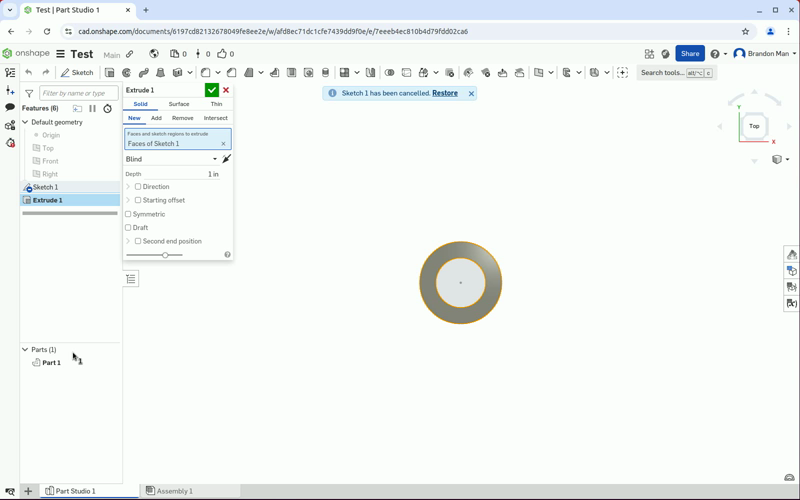
mouse_move(143, 106)
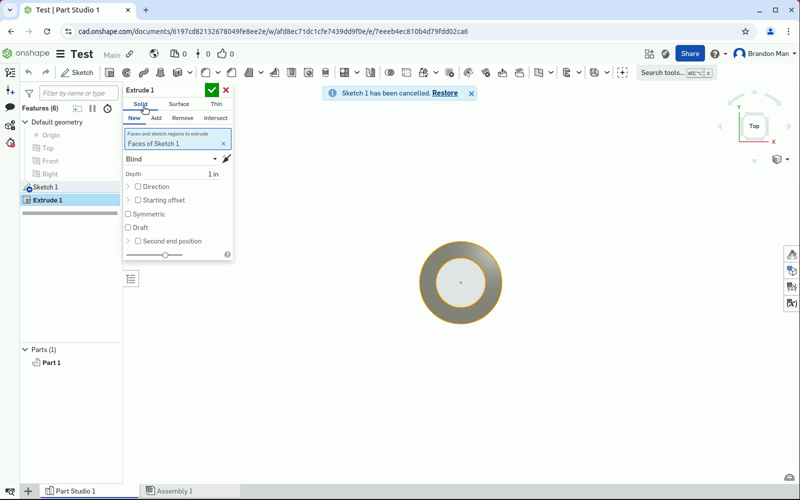
click(143, 106)
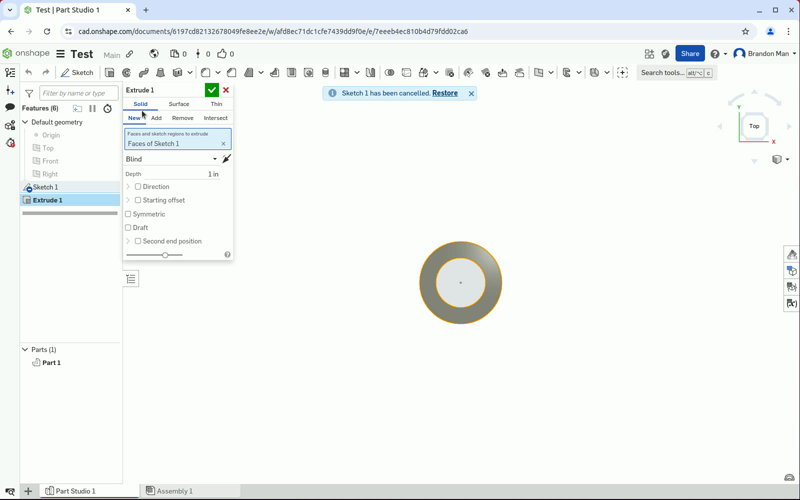
mouse_move(137, 120)
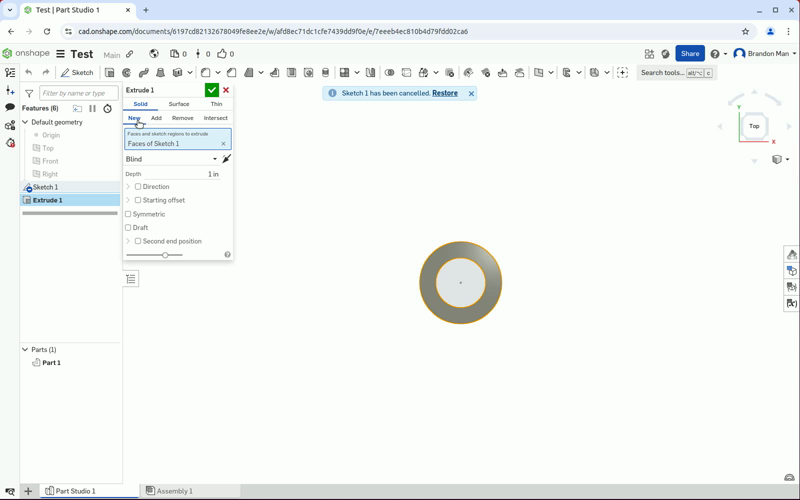
click(137, 120)
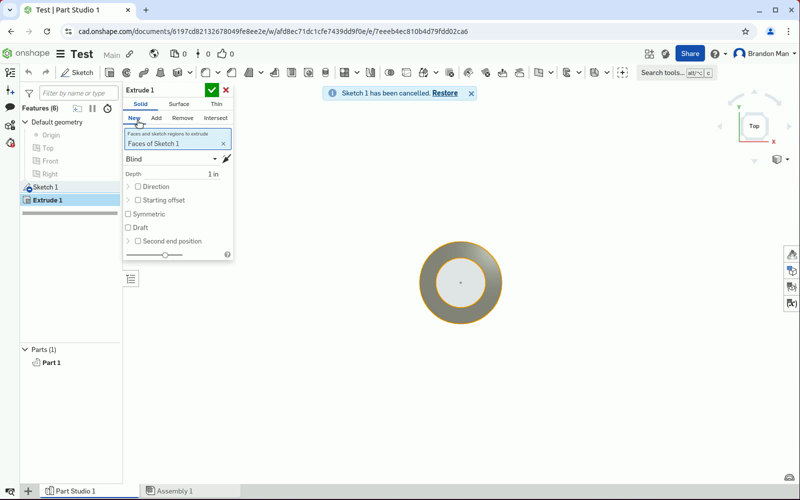
key(tab, 4)
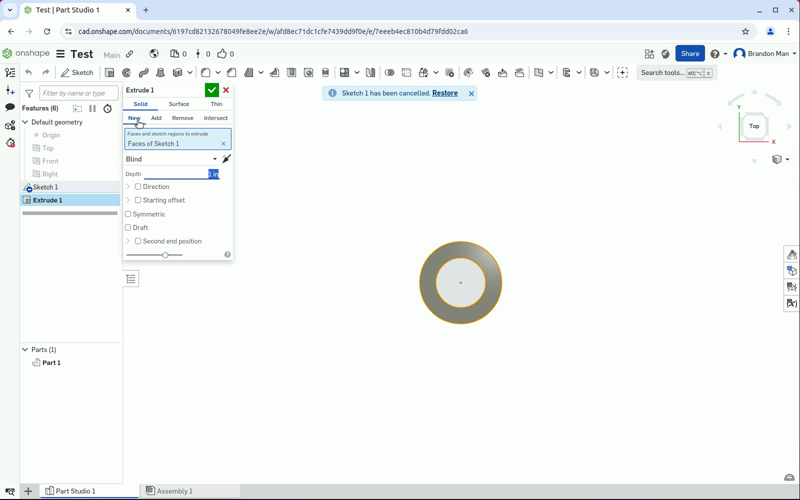
text(-0.963)
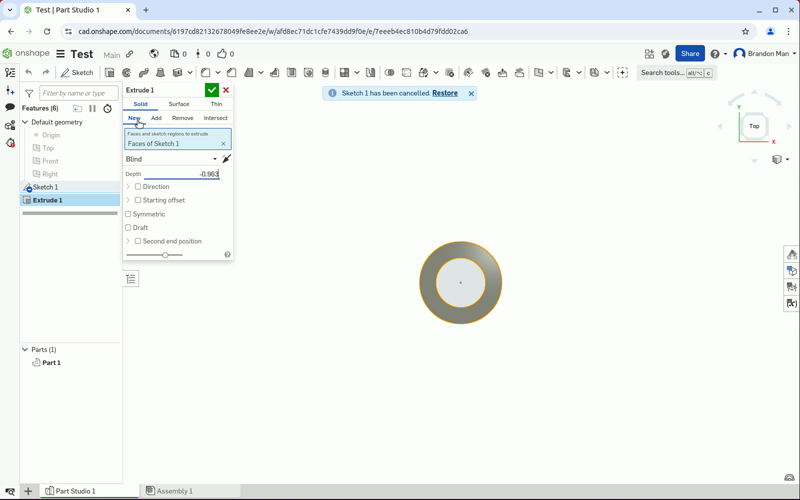
key(enter)
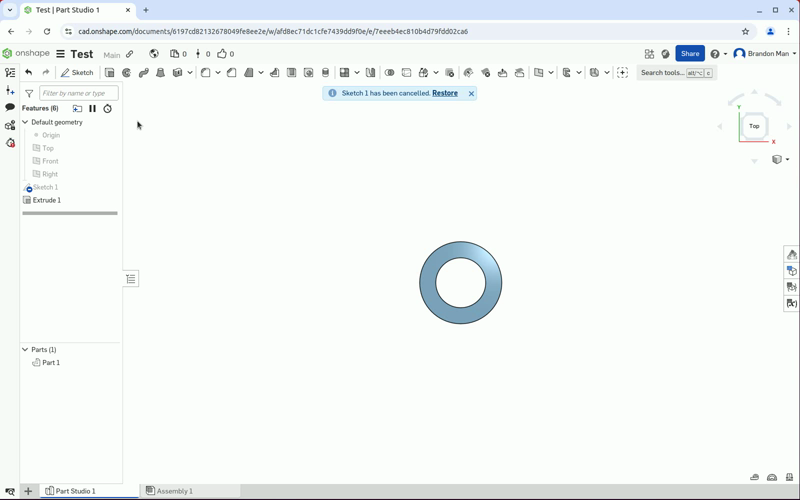
key(shift+h)
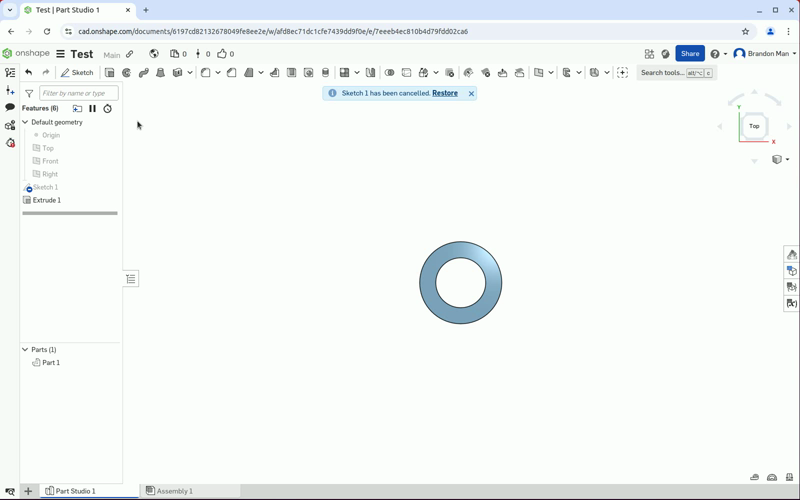
key(shift+h)
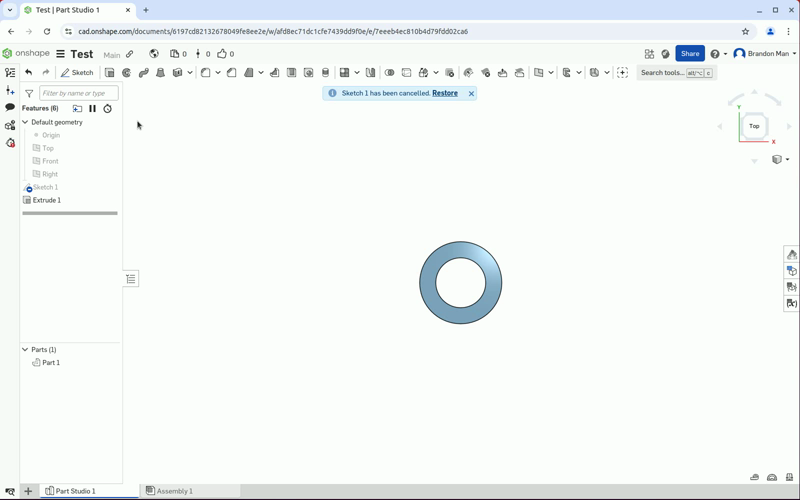
mouse_move(73, 189)
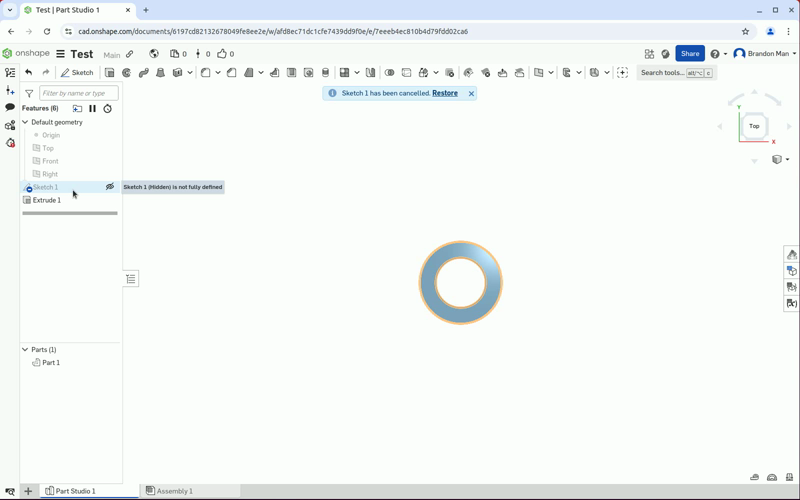
click(73, 189)
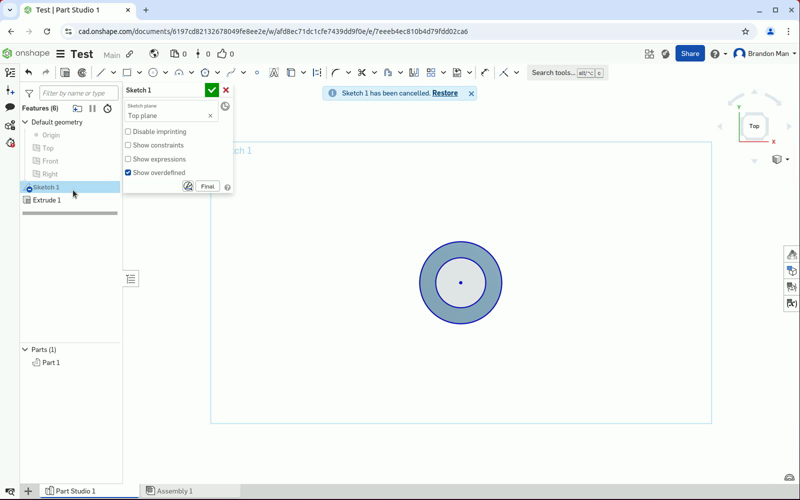
mouse_move(229, 92)
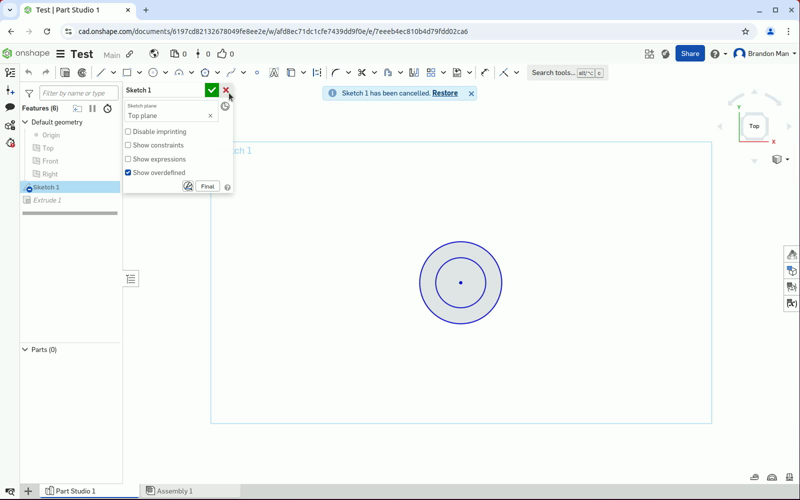
click(229, 92)
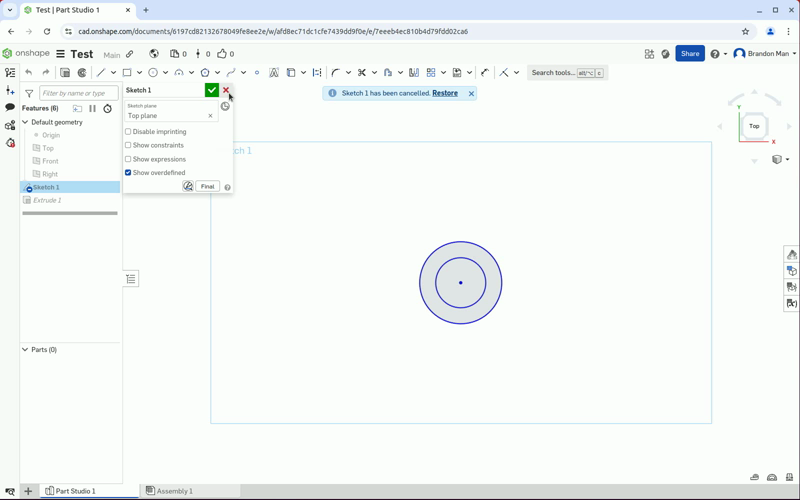
key(shift+s)
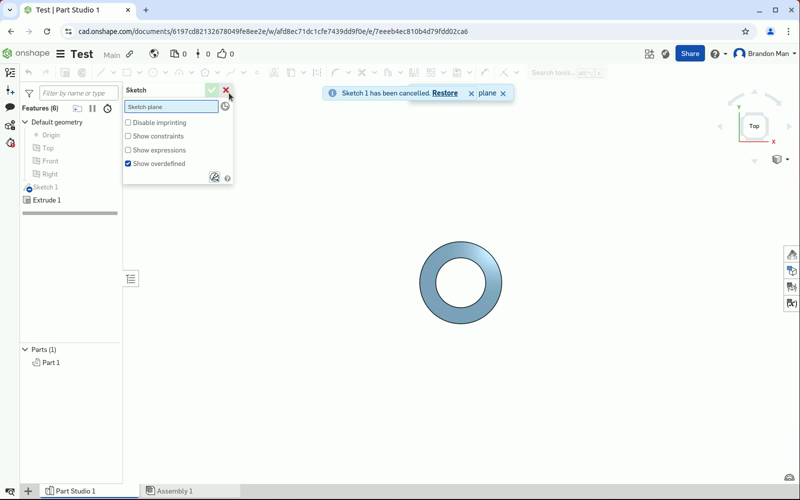
mouse_move(73, 150)
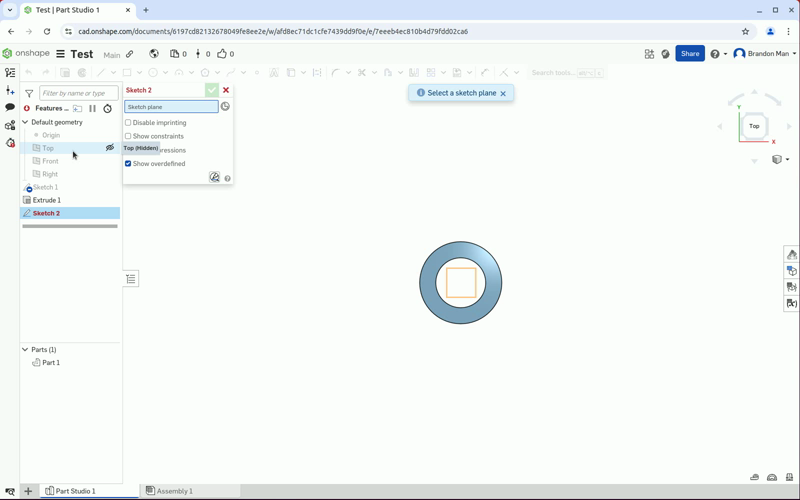
click(73, 150)
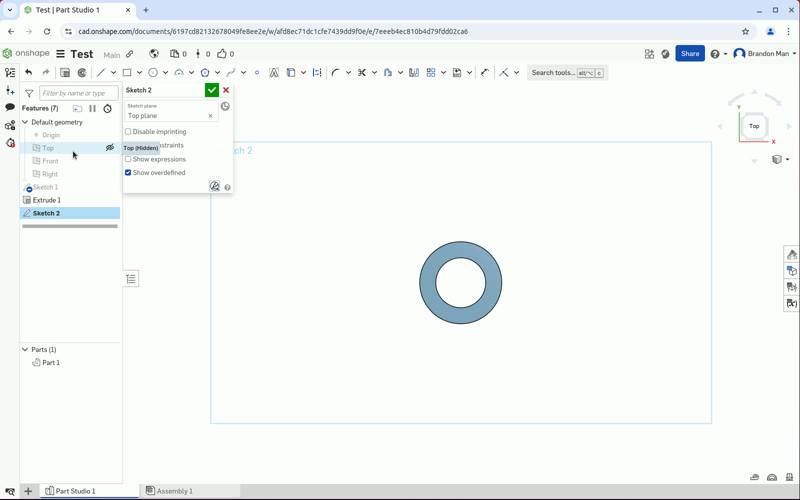
mouse_move(73, 352)
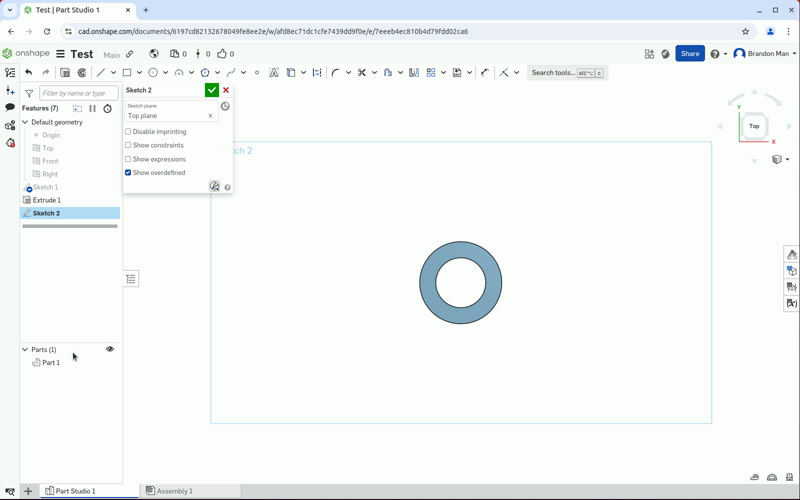
key(y)
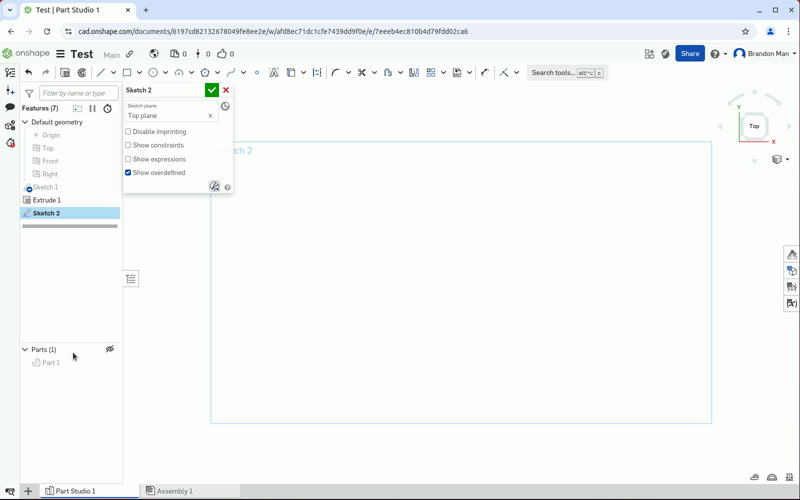
key(c)
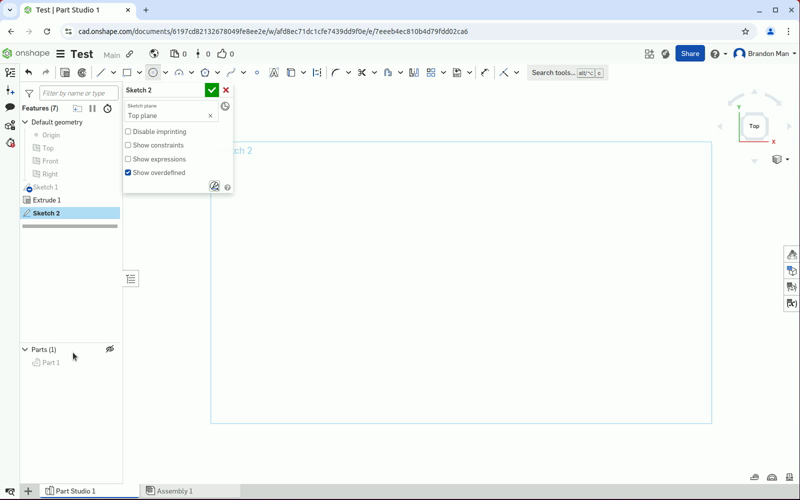
key_down(shift)
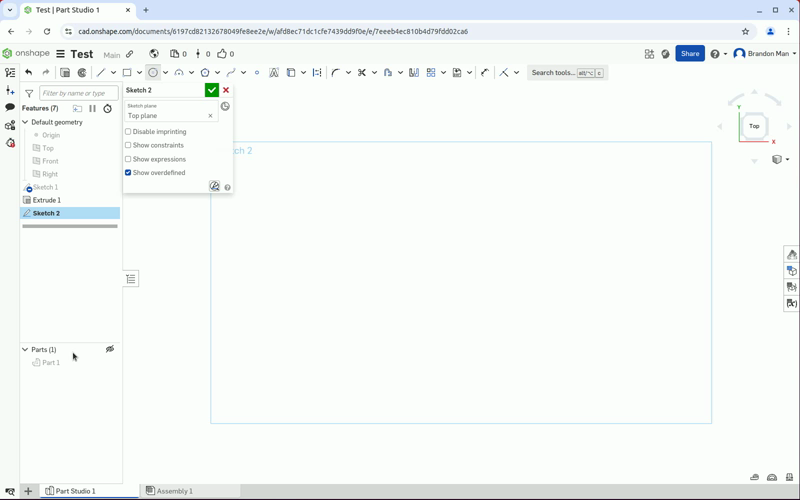
mouse_move(461, 282)
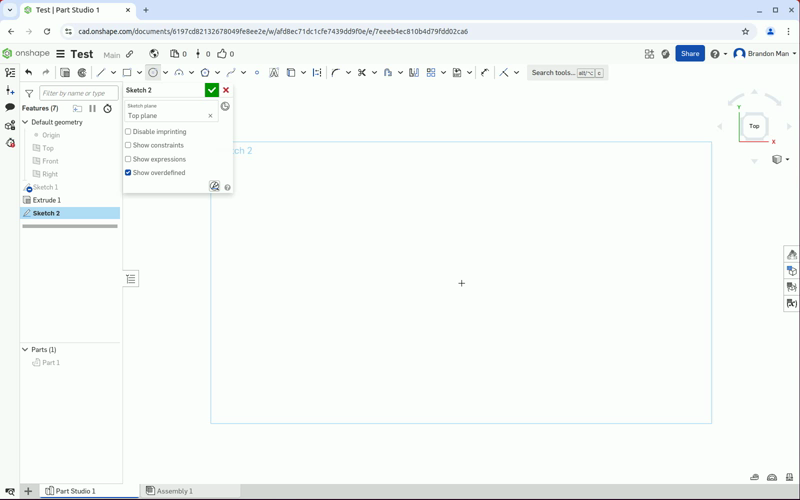
click(461, 282)
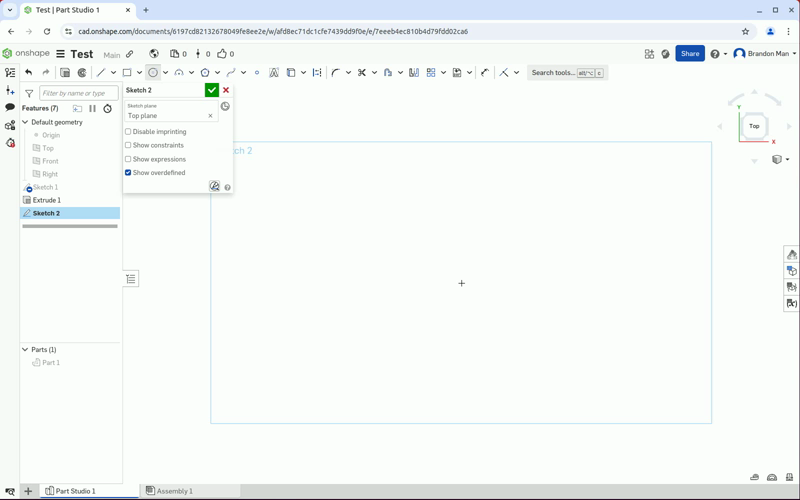
key_up(shift)
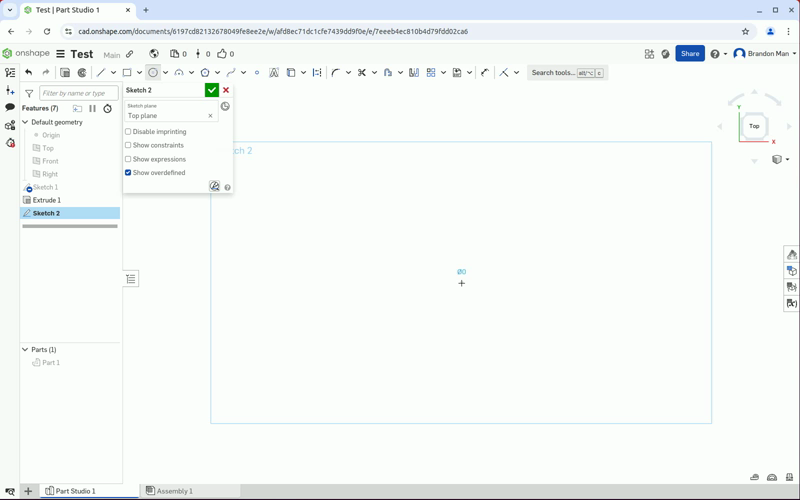
mouse_move(506, 282)
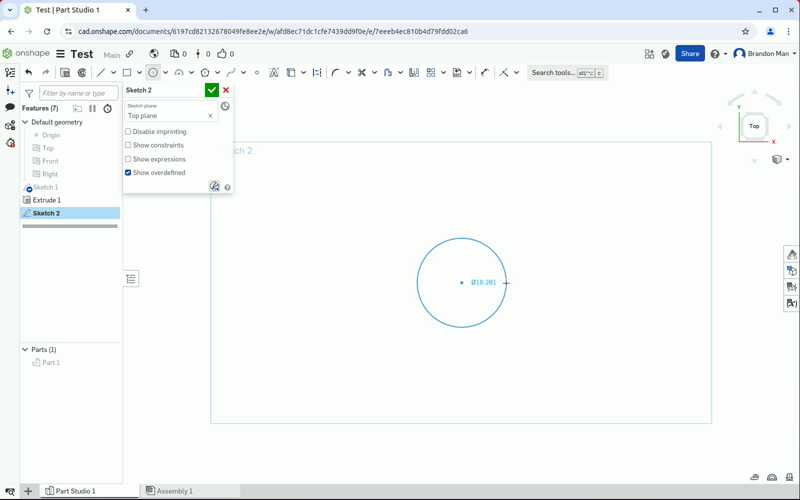
click(506, 282)
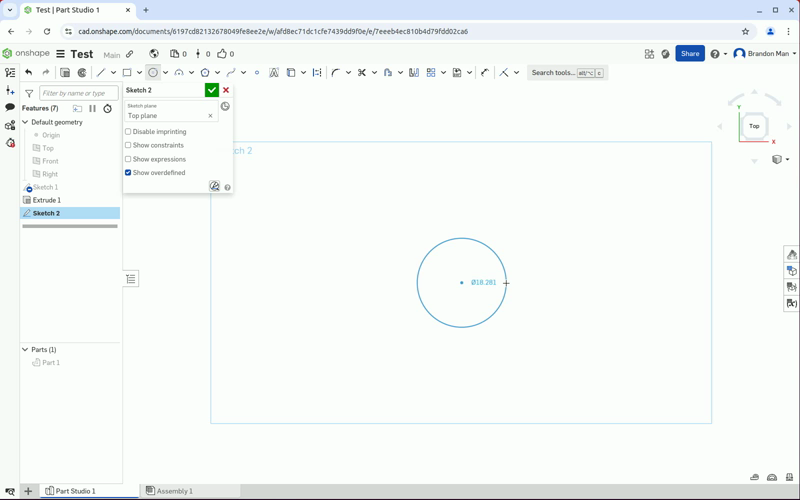
key(esc)
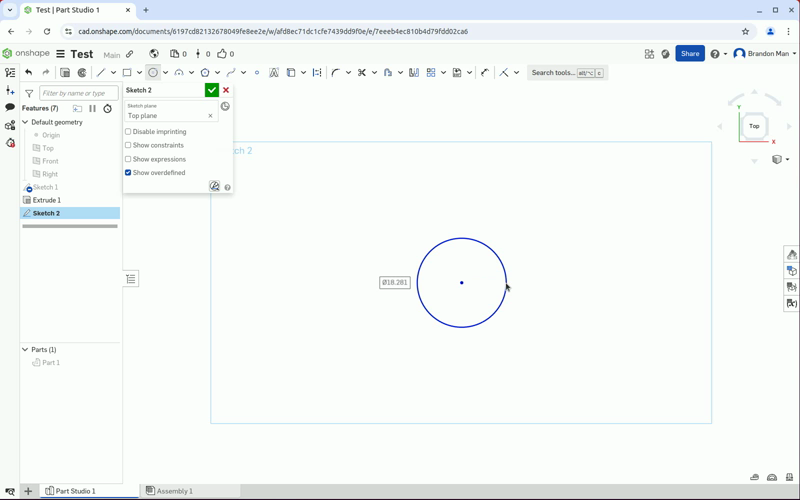
key(c)
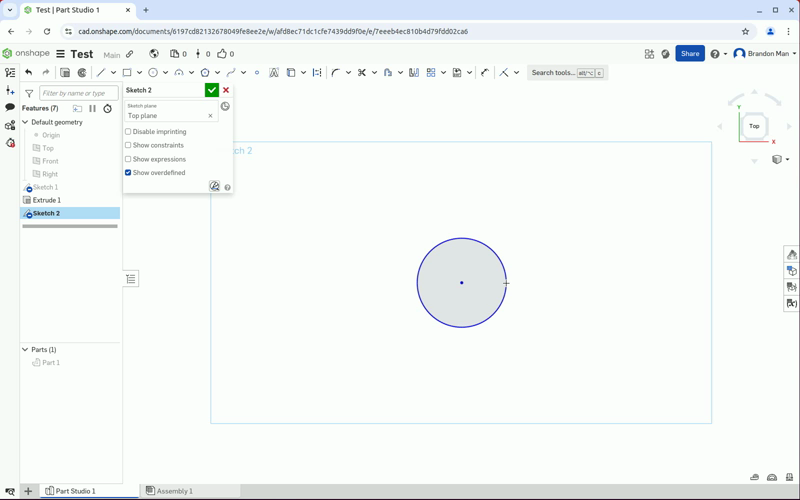
key_down(shift)
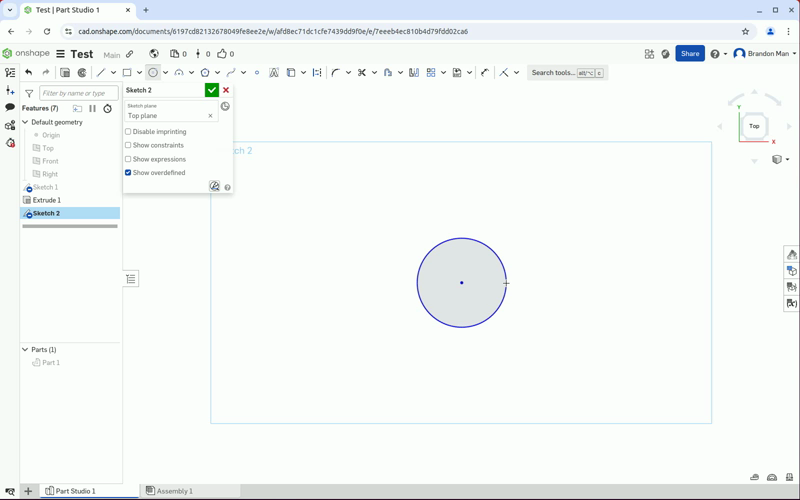
mouse_move(461, 282)
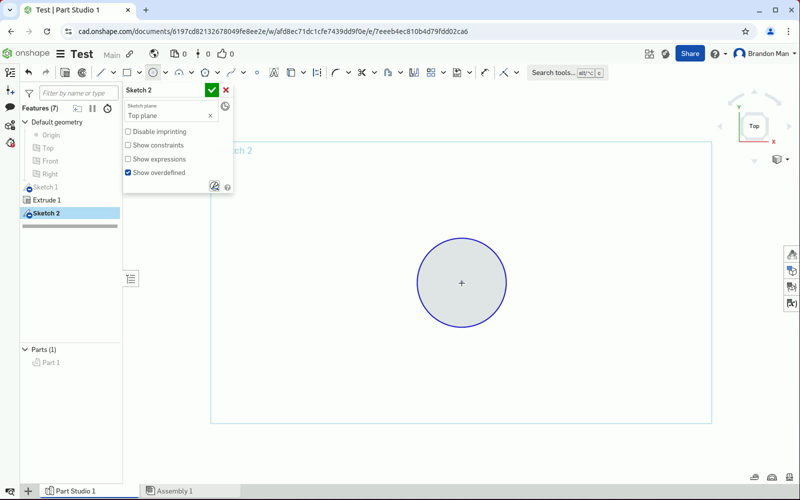
click(461, 282)
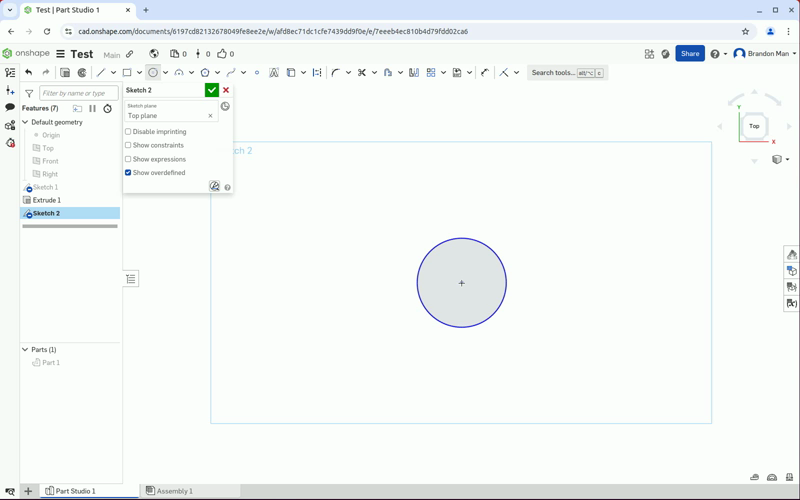
key_up(shift)
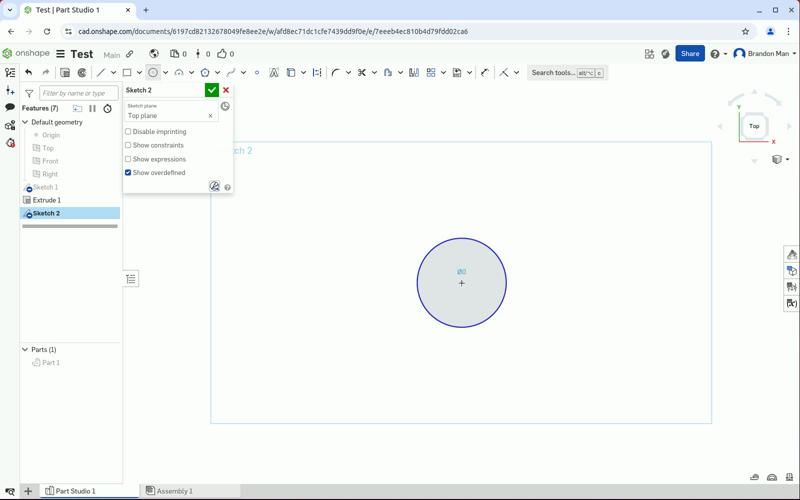
mouse_move(502, 282)
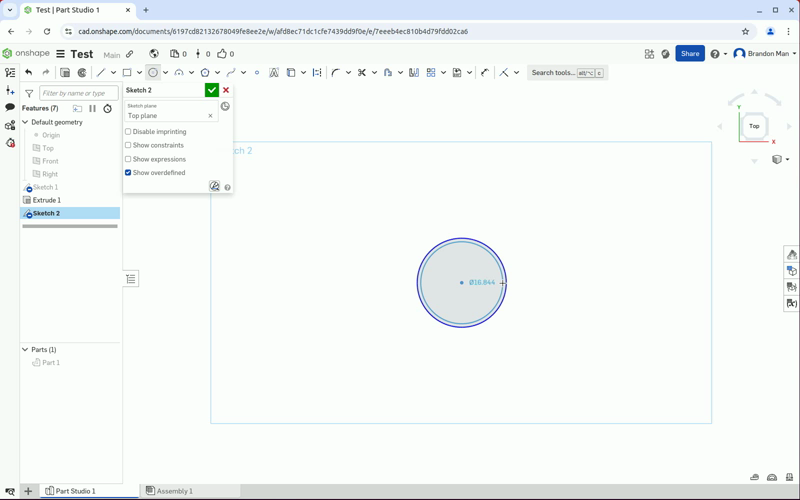
scroll(6)
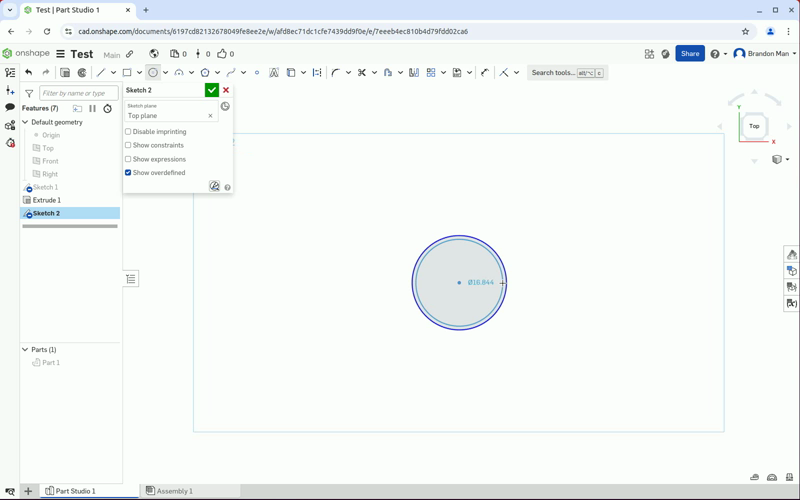
scroll(6)
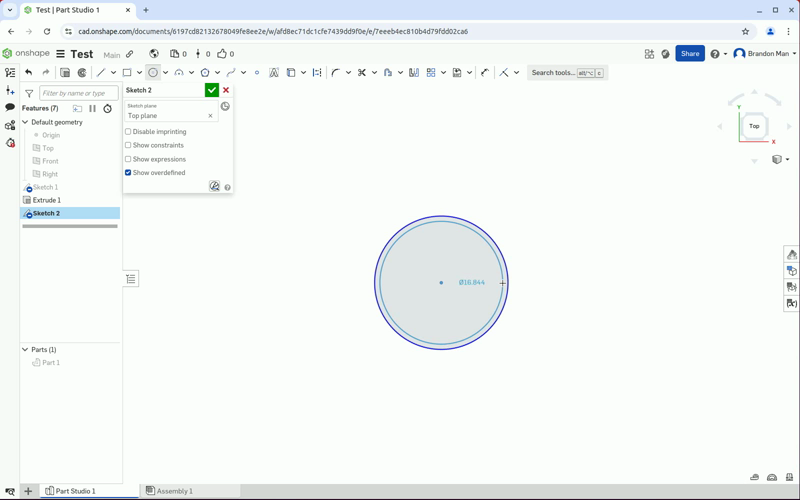
scroll(6)
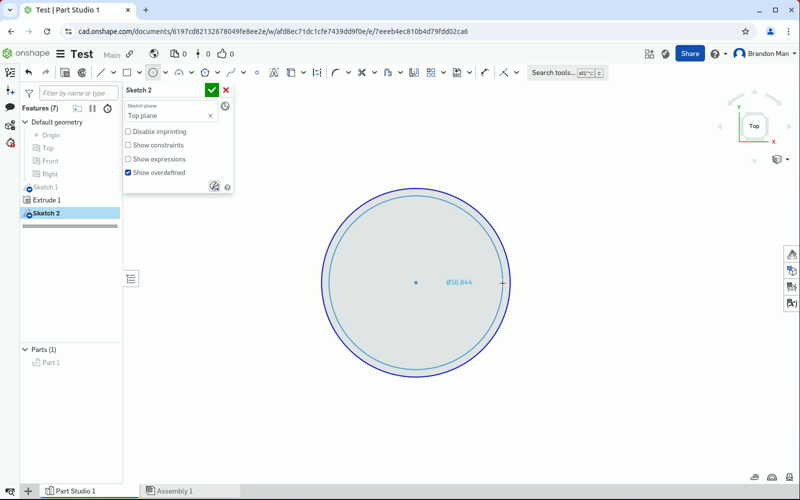
scroll(6)
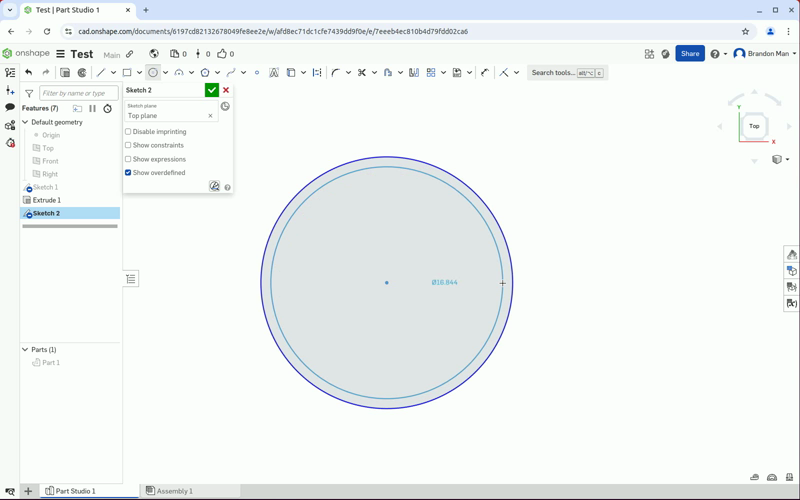
scroll(6)
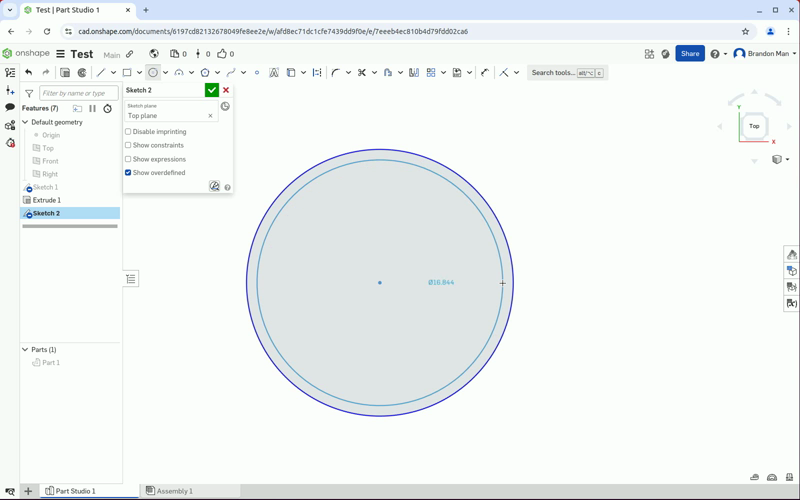
scroll(6)
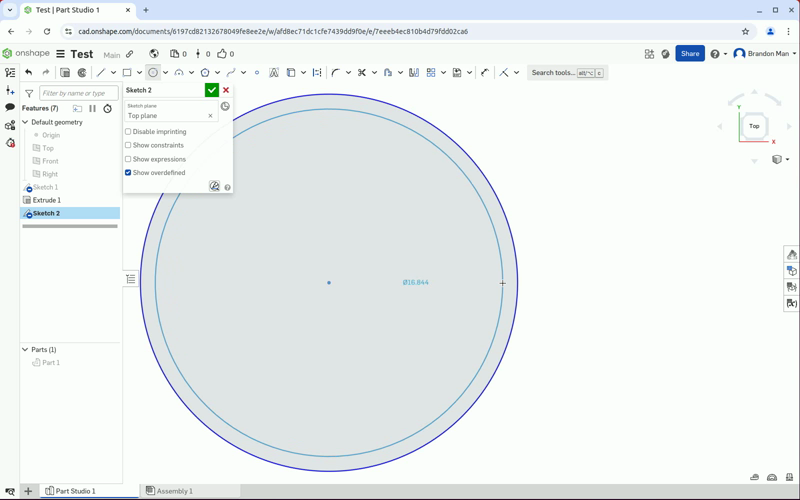
scroll(6)
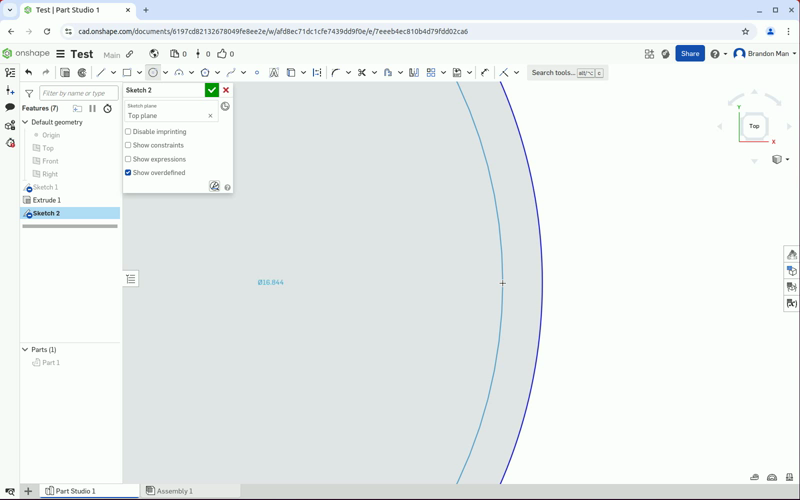
click(502, 282)
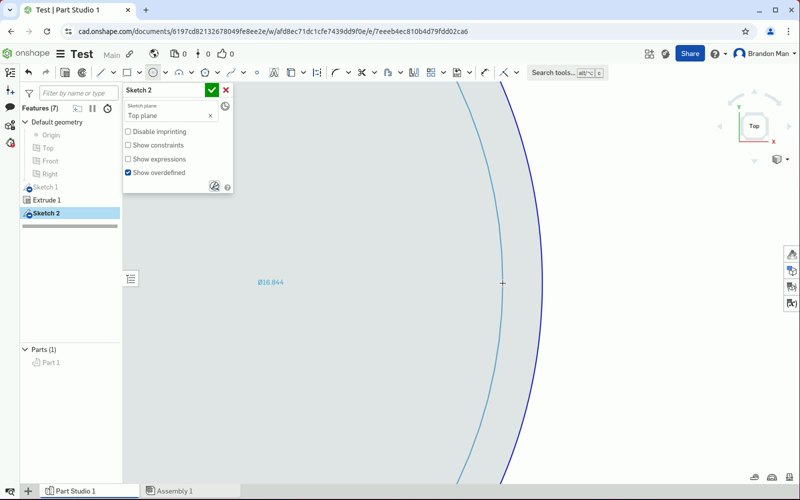
scroll(-6)
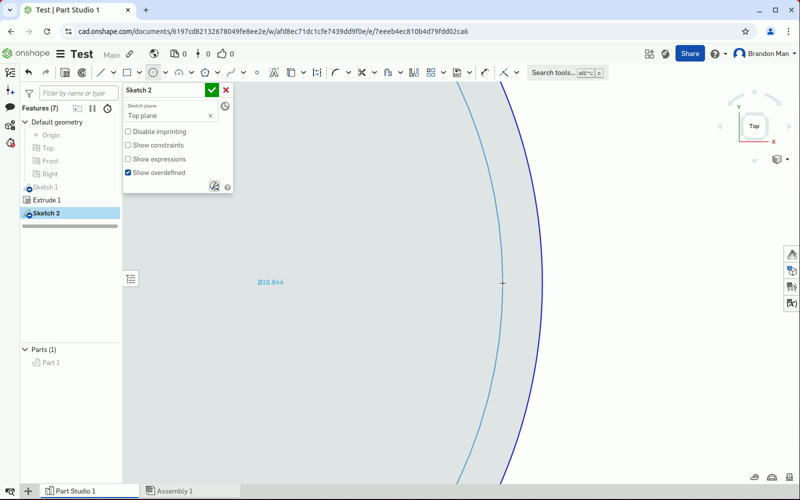
scroll(-6)
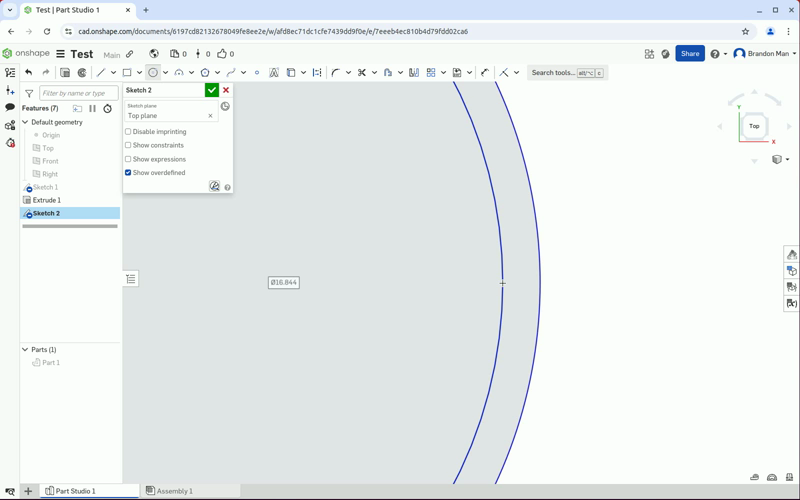
scroll(-6)
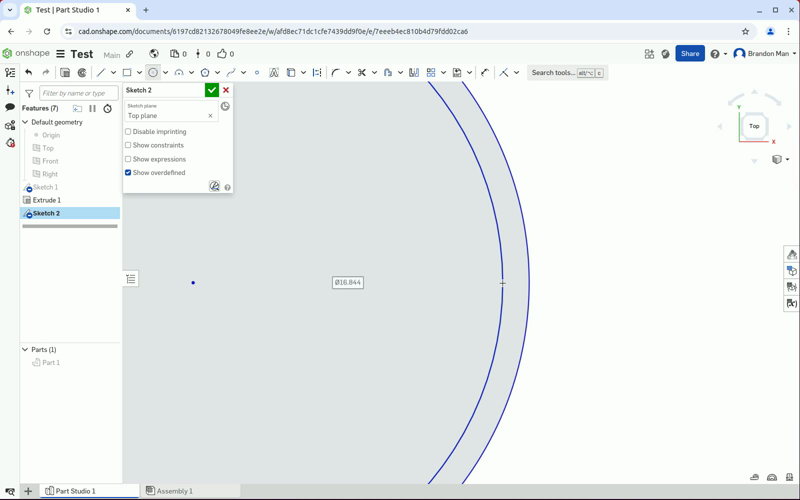
scroll(-6)
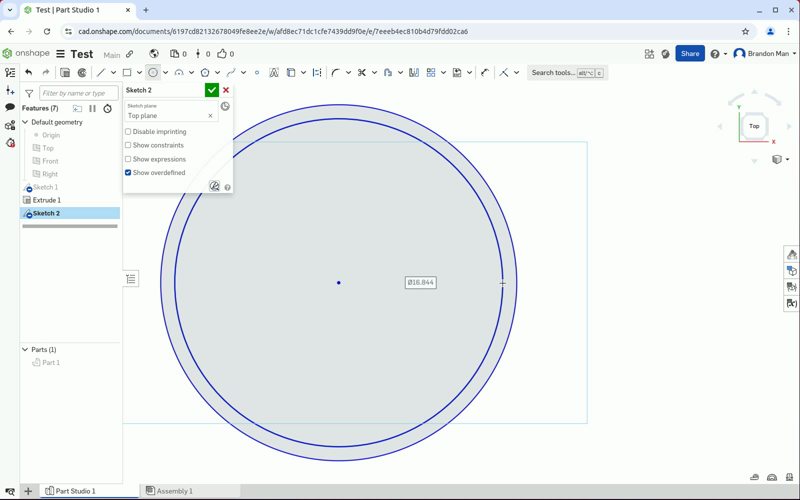
scroll(-6)
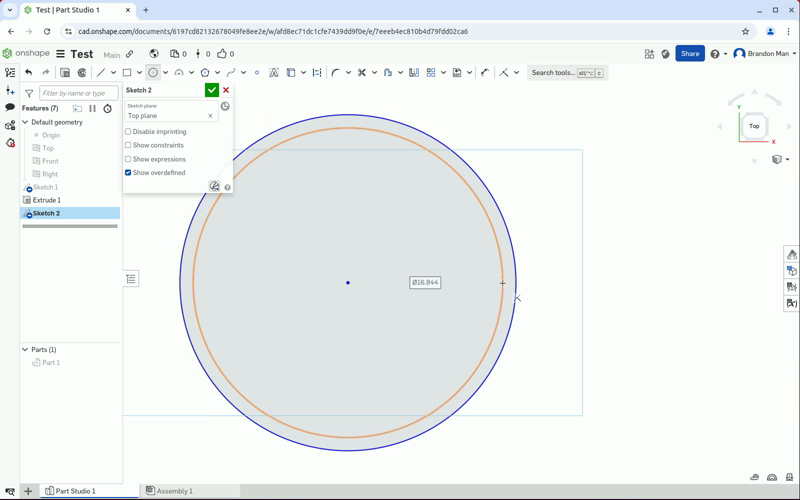
scroll(-6)
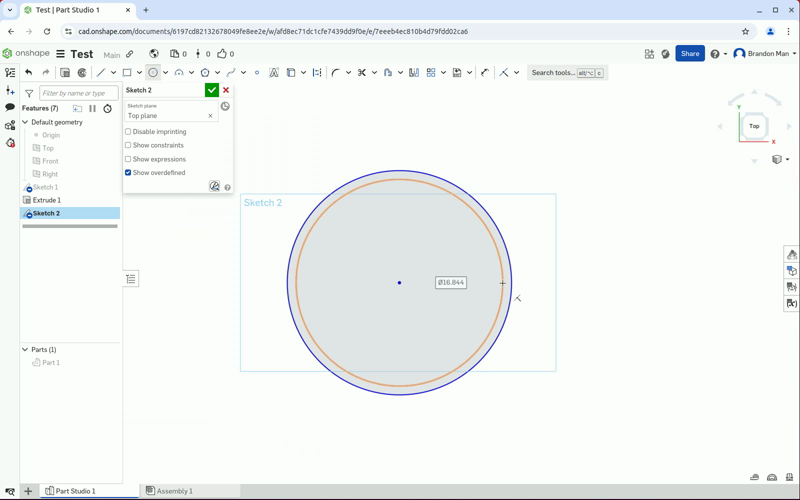
scroll(-6)
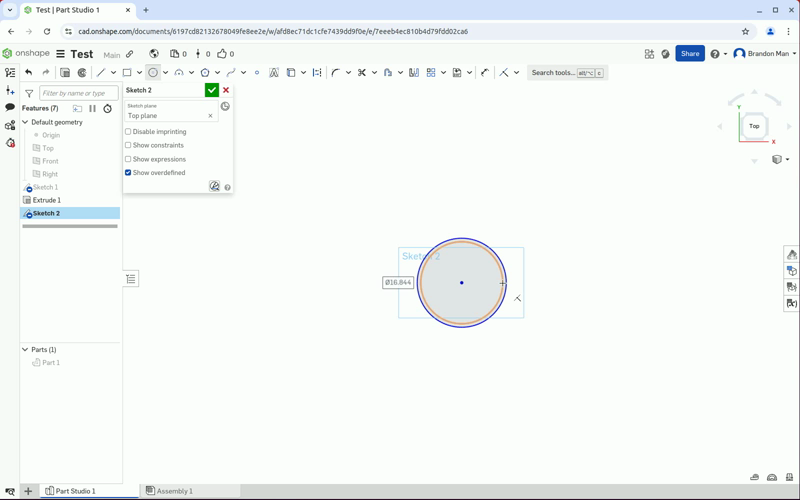
key(esc)
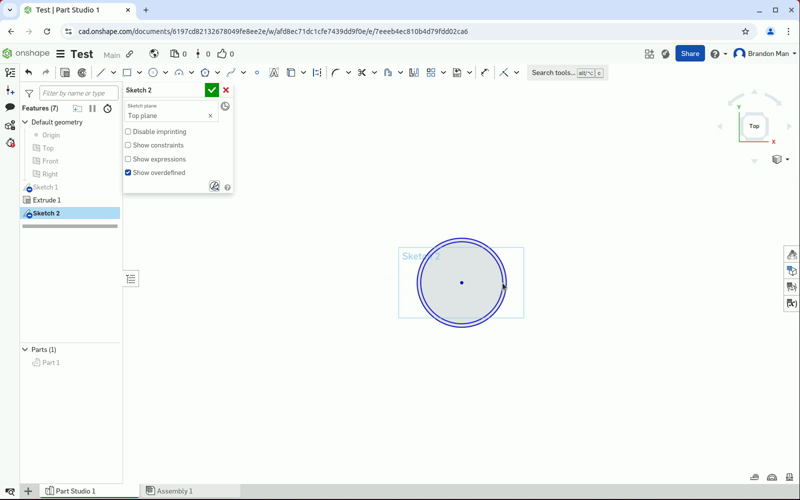
mouse_move(434, 251)
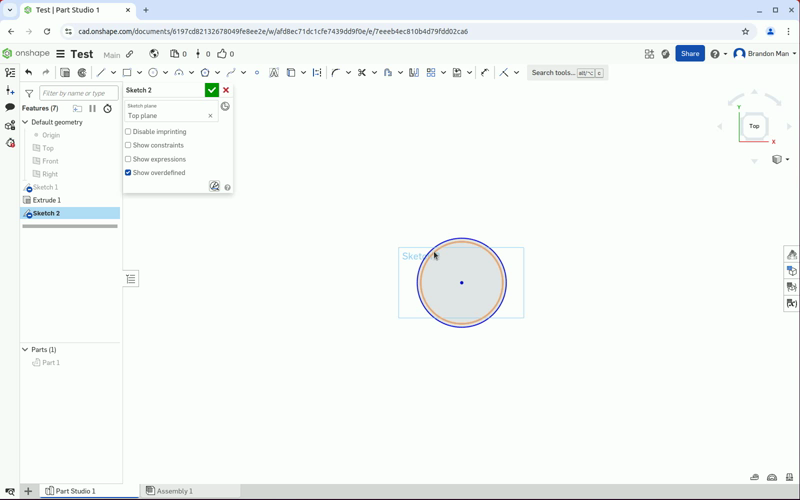
scroll(6)
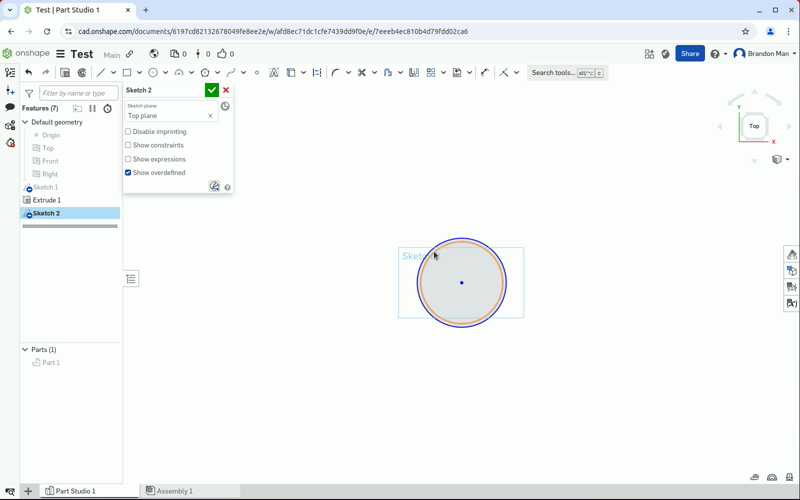
scroll(6)
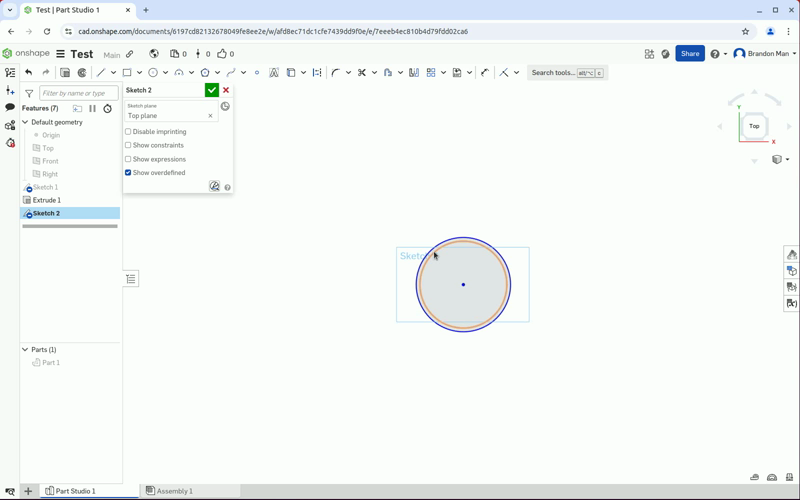
scroll(6)
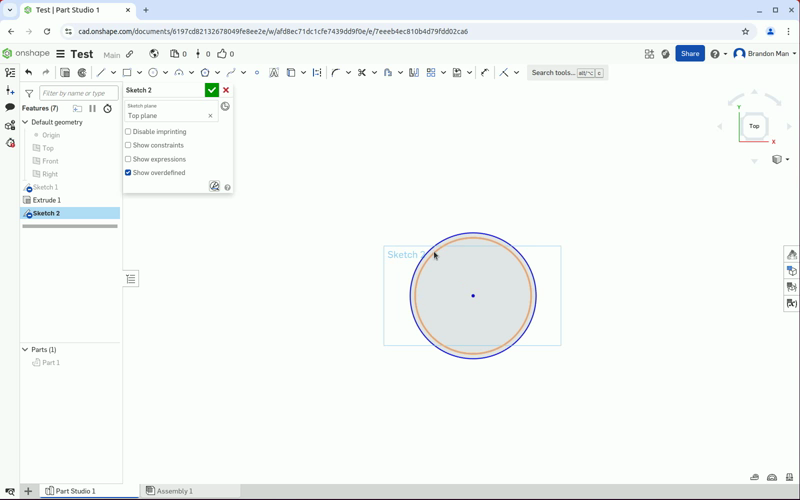
scroll(6)
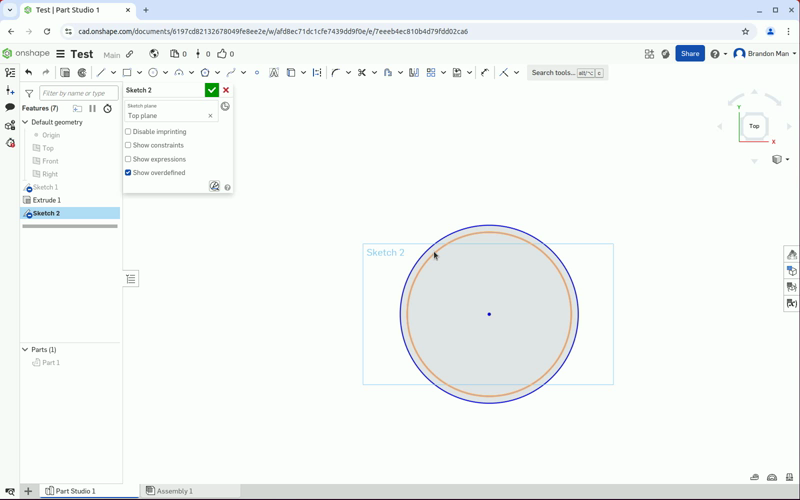
scroll(6)
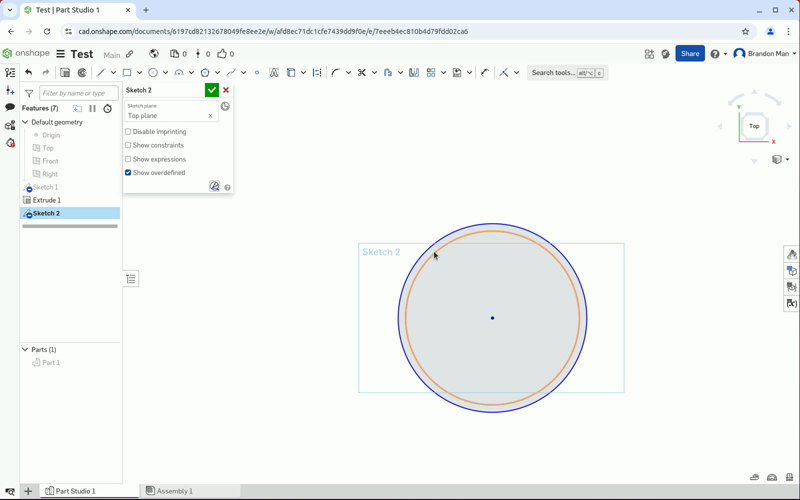
scroll(6)
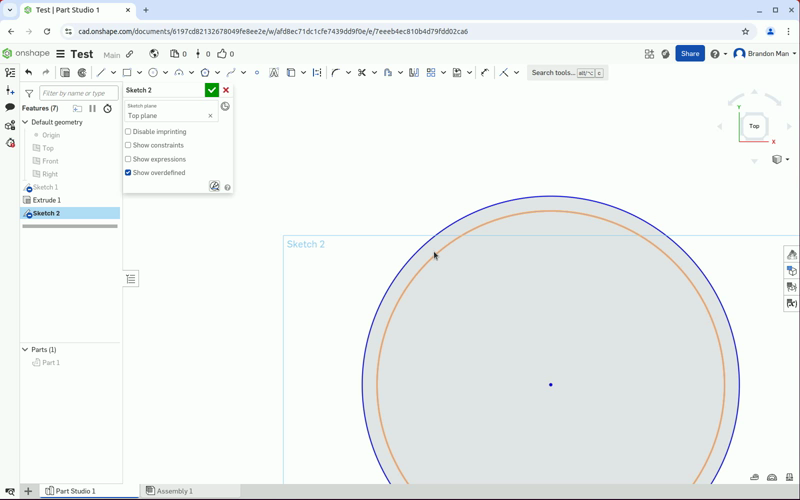
scroll(6)
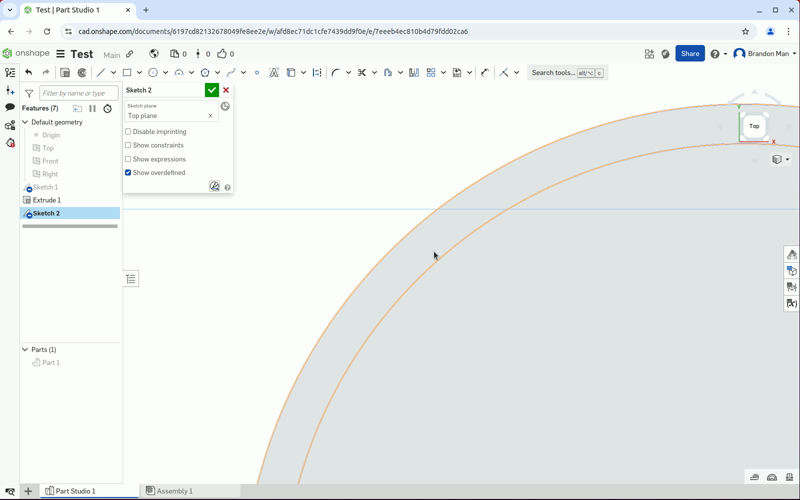
click(434, 251)
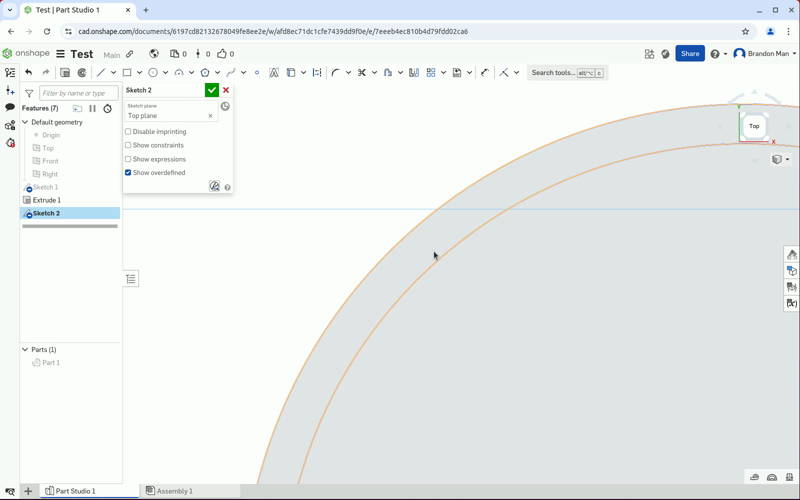
scroll(-6)
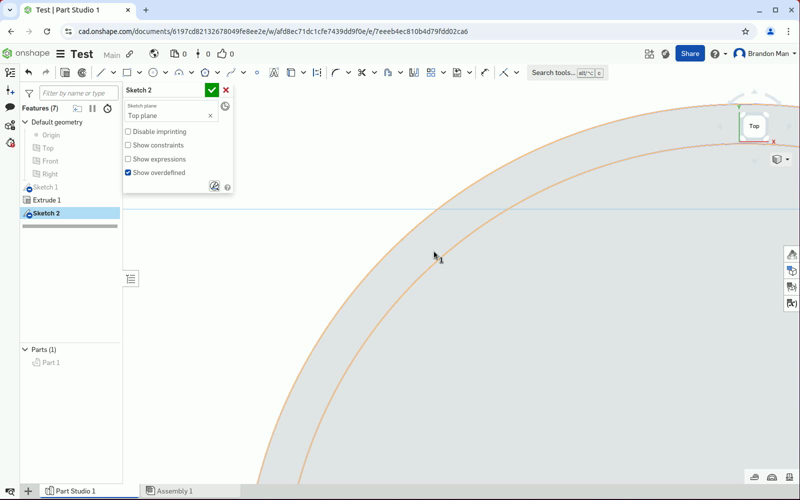
scroll(-6)
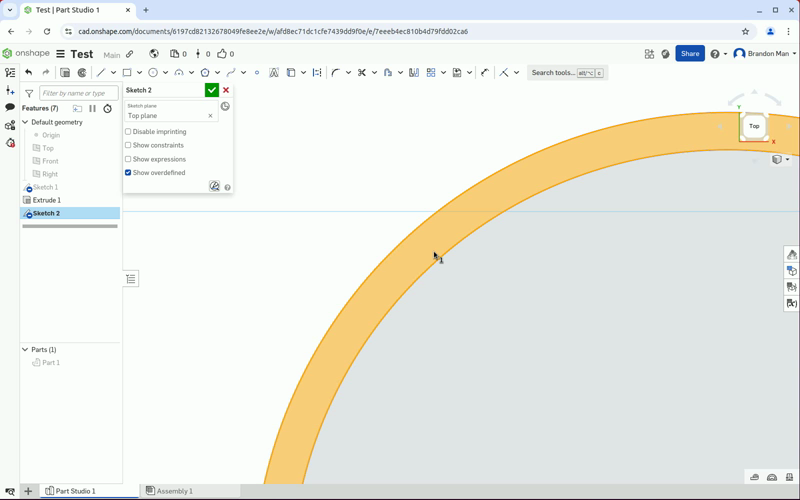
scroll(-6)
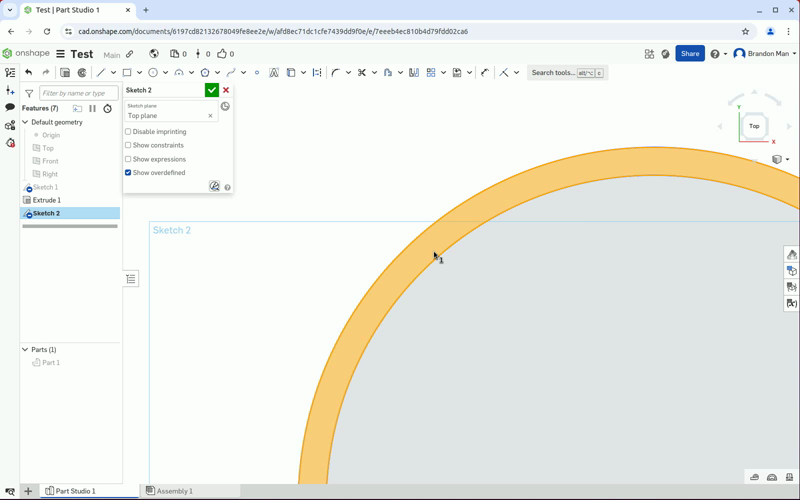
scroll(-6)
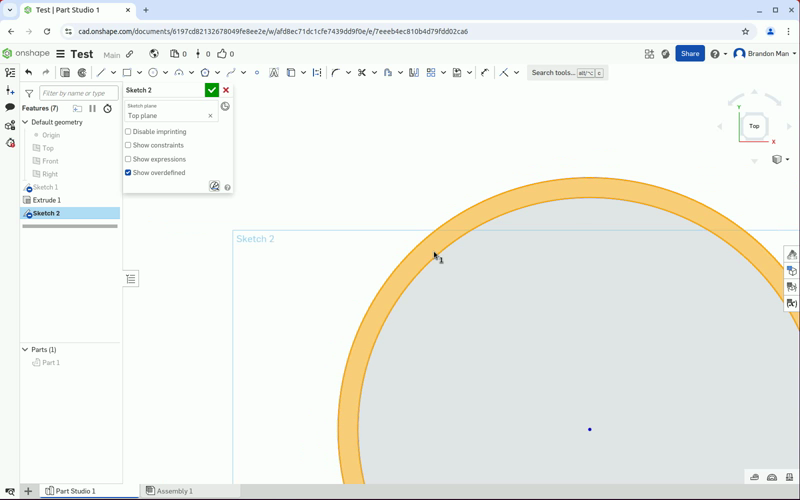
scroll(-6)
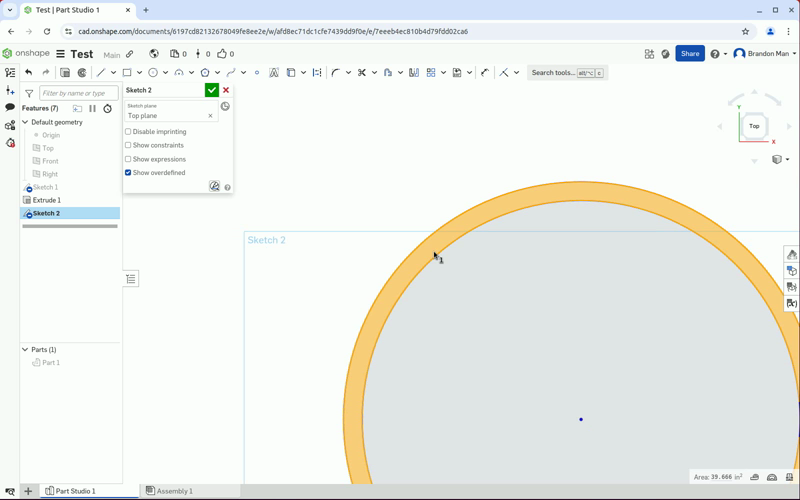
scroll(-6)
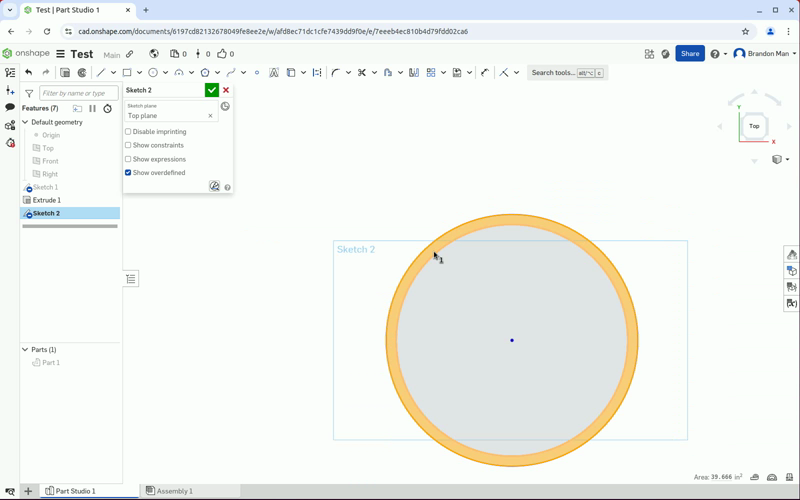
scroll(-6)
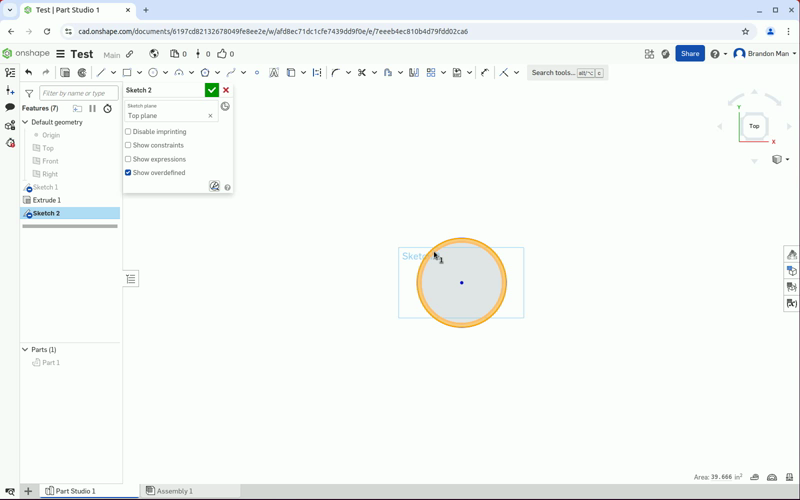
mouse_move(73, 352)
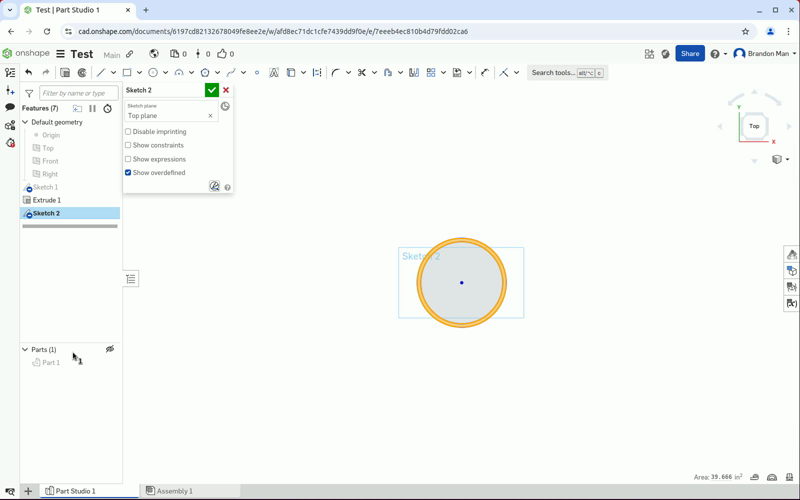
key(shift+y)
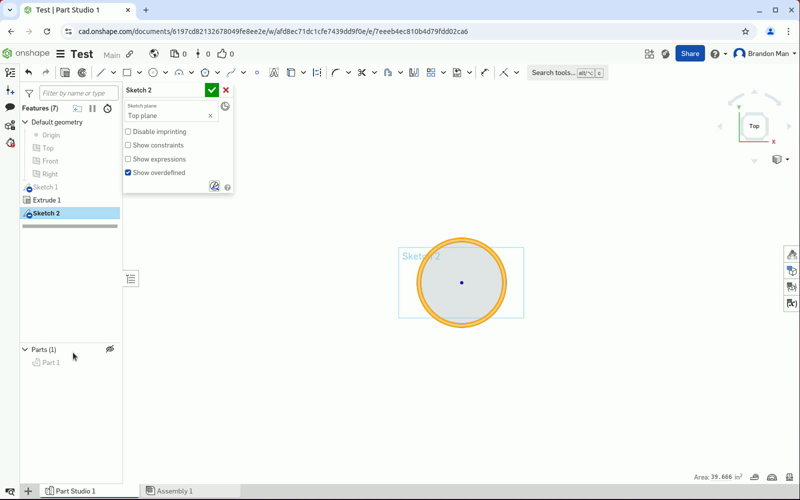
key(shift+e)
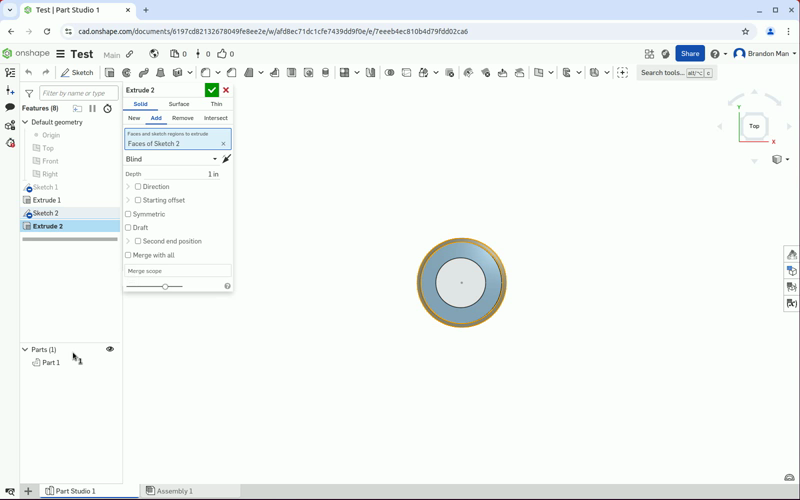
mouse_move(143, 106)
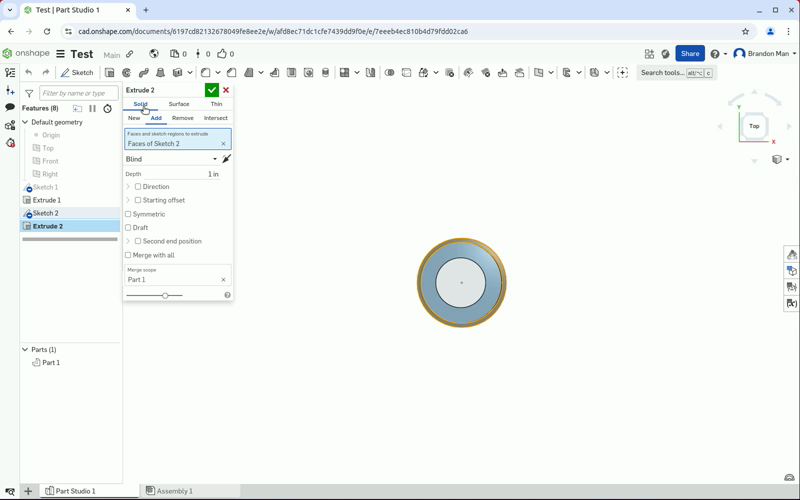
click(143, 106)
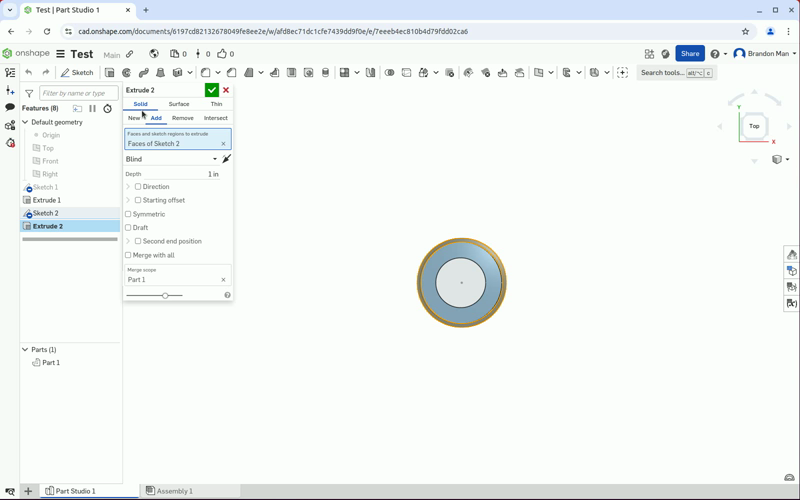
mouse_move(137, 120)
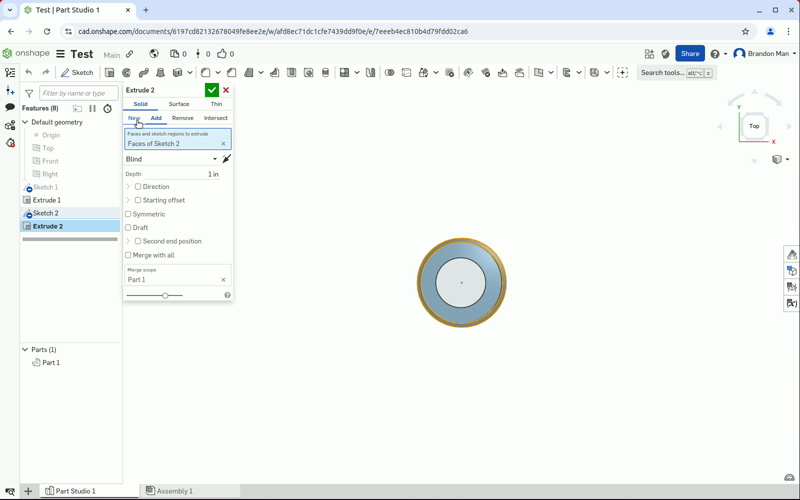
click(137, 120)
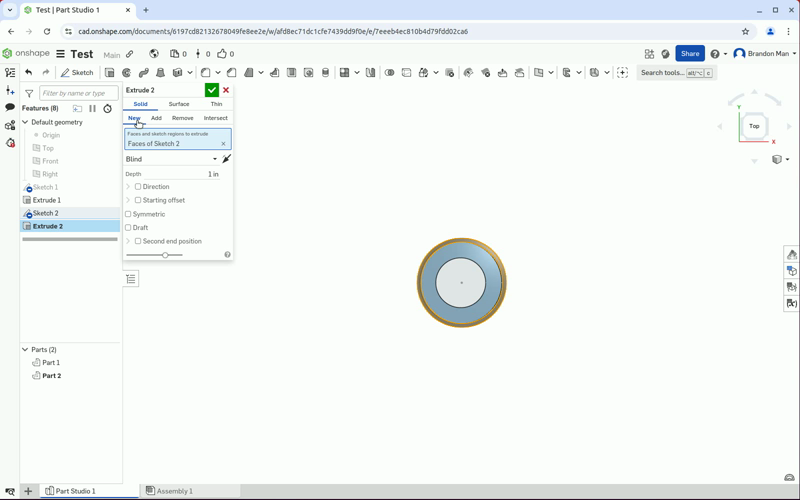
key(tab, 4)
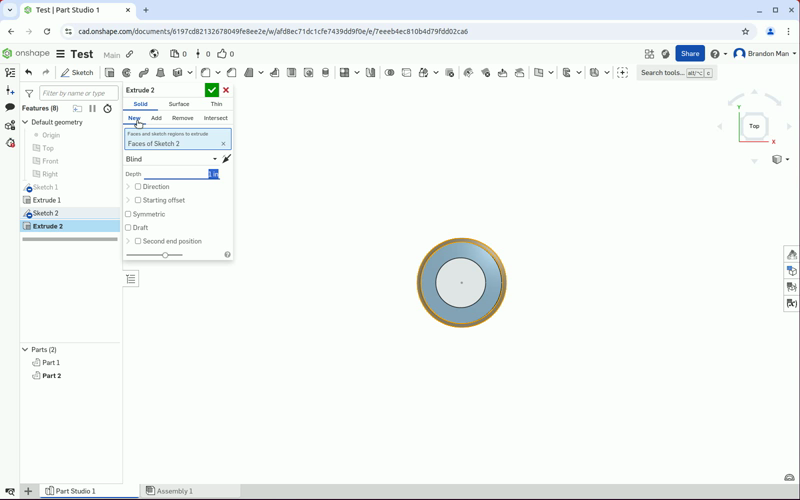
text(-0.963)
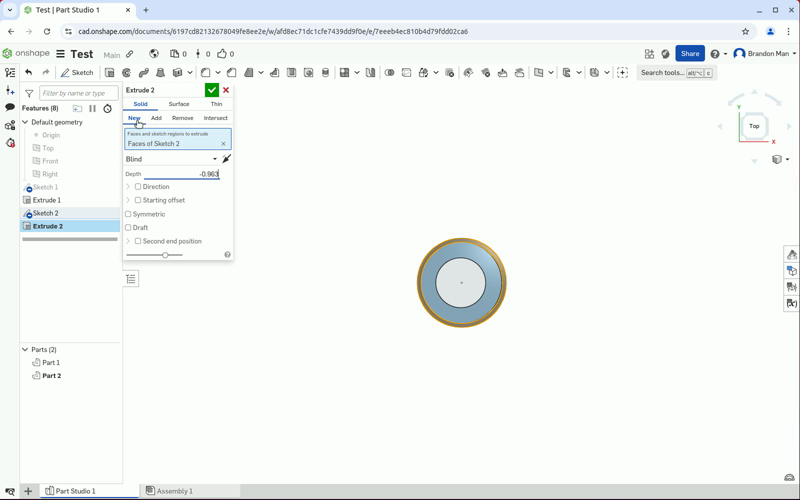
key(enter)
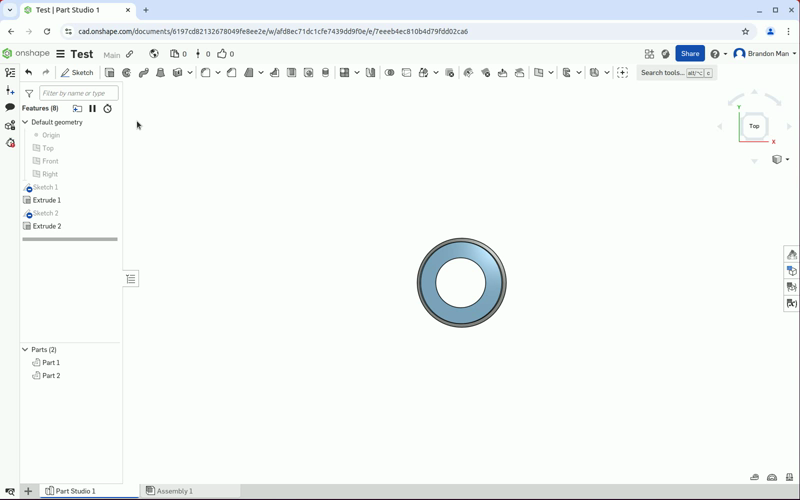
key(shift+h)
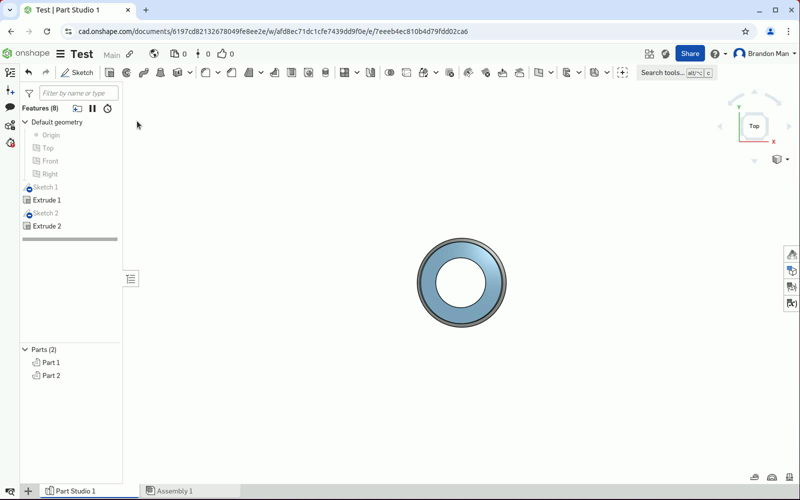
key(shift+h)
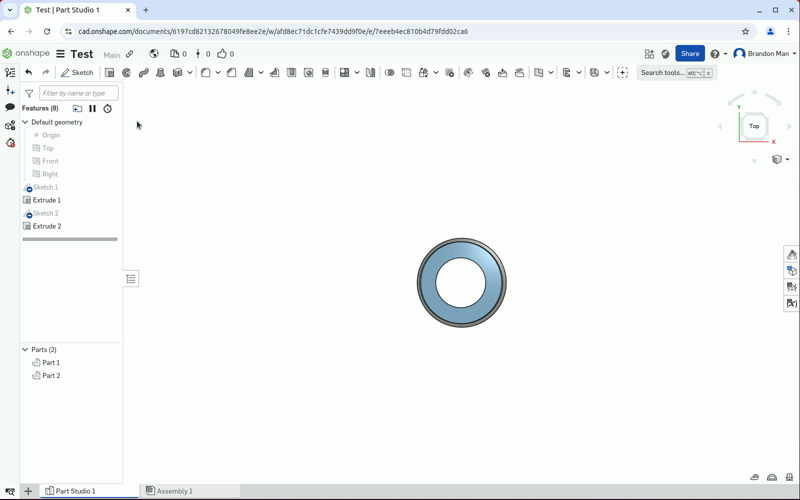
mouse_move(73, 189)
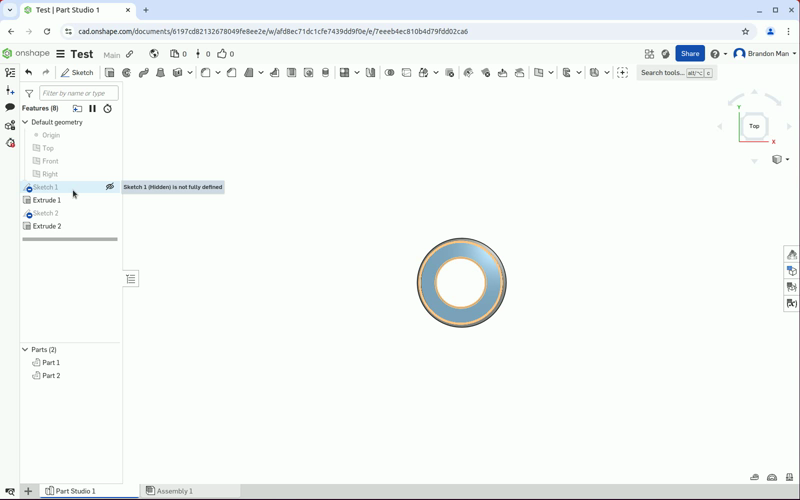
click(73, 189)
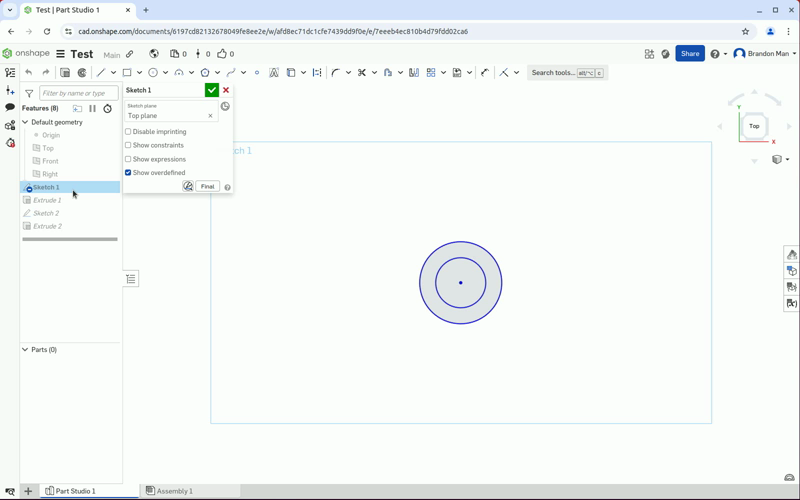
mouse_move(229, 92)
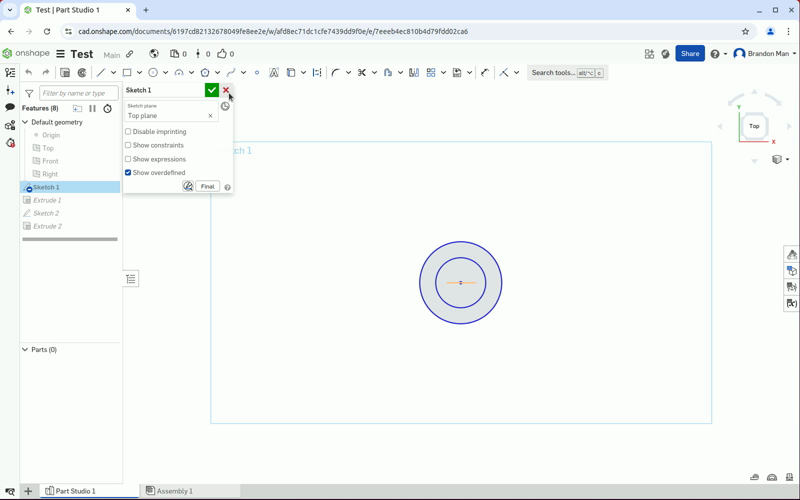
click(229, 92)
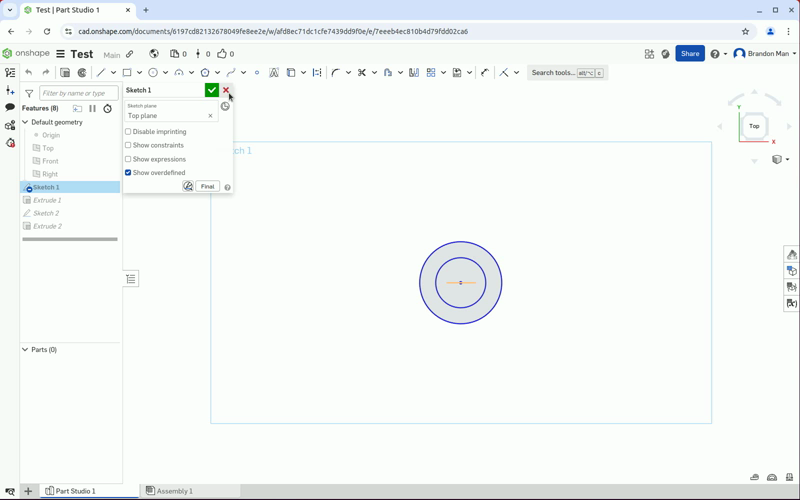
key(shift+s)
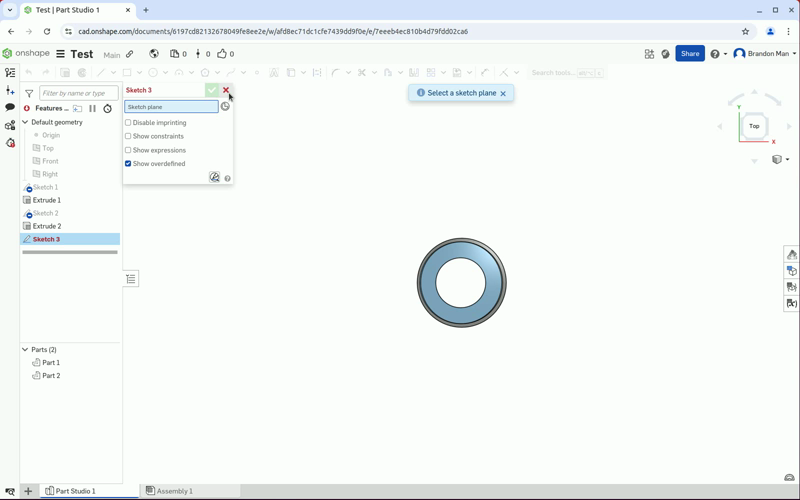
mouse_move(73, 150)
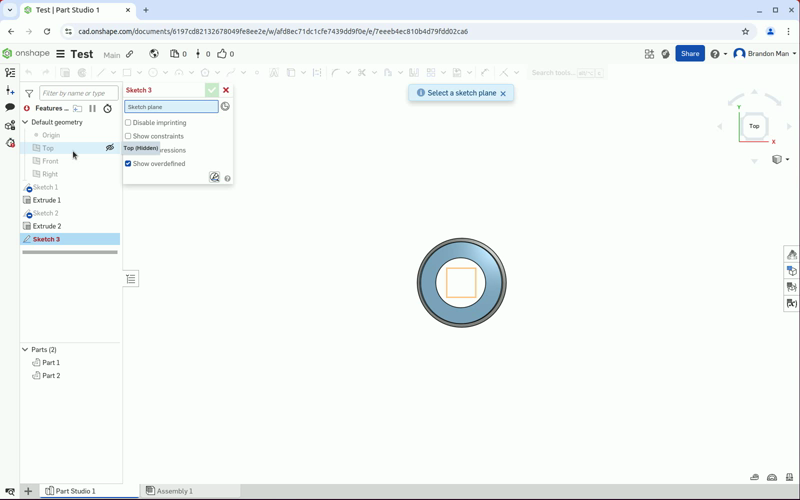
click(73, 150)
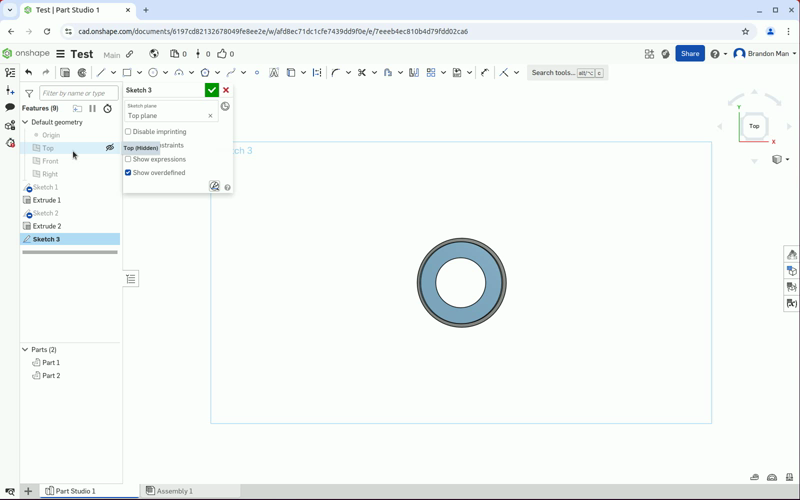
mouse_move(73, 352)
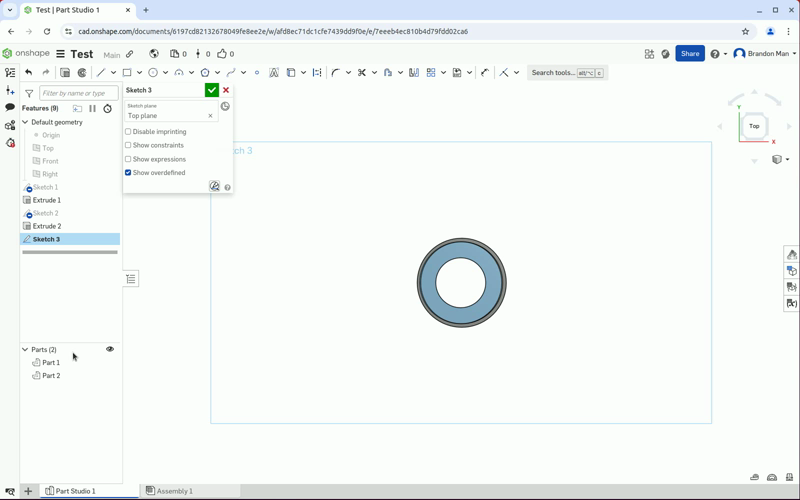
key(y)
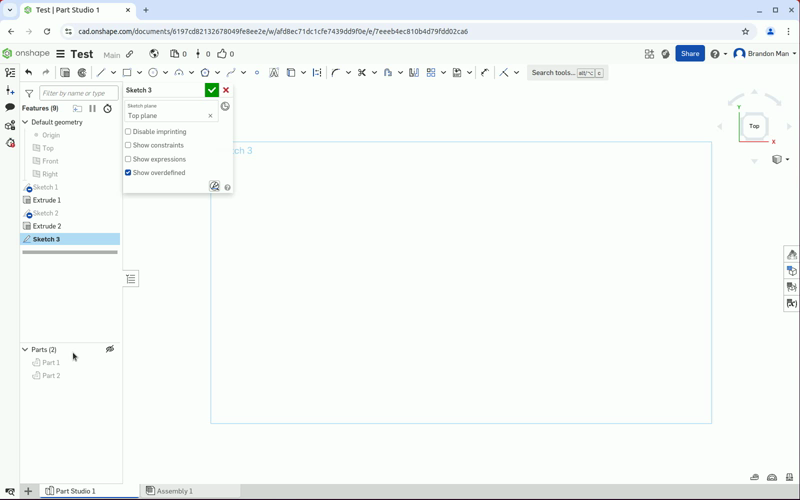
key(c)
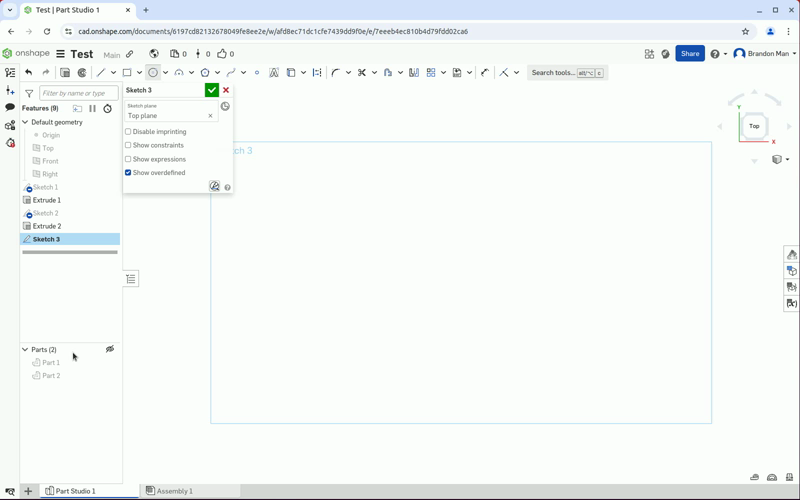
key_down(shift)
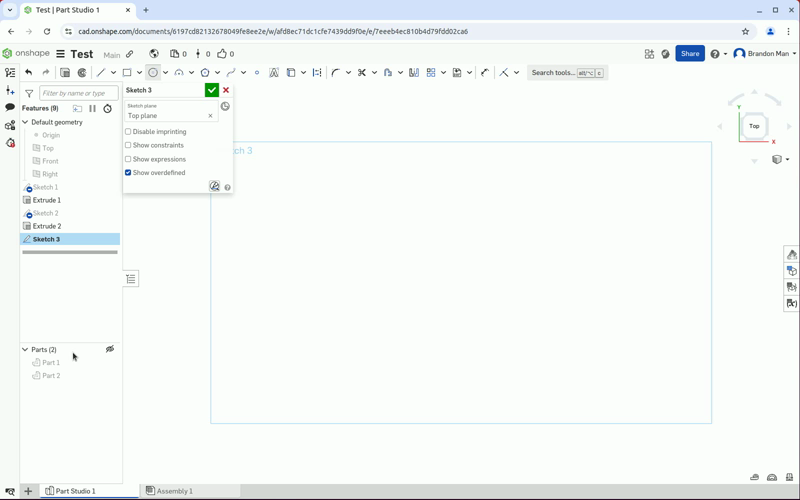
mouse_move(461, 282)
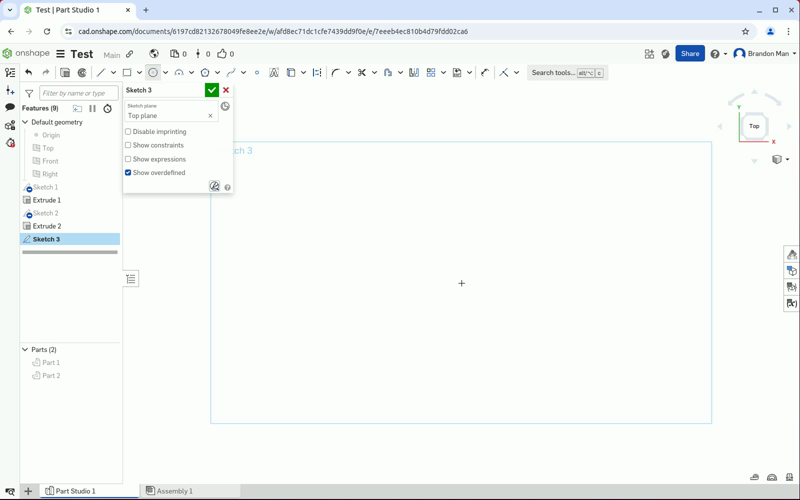
click(461, 282)
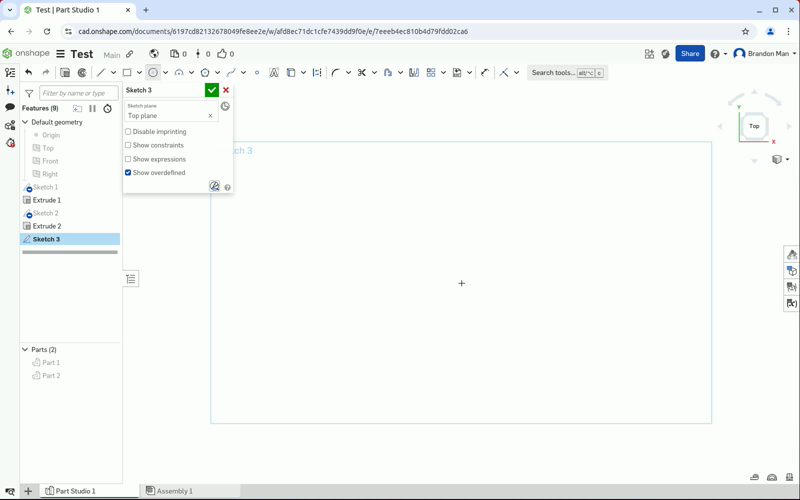
key_up(shift)
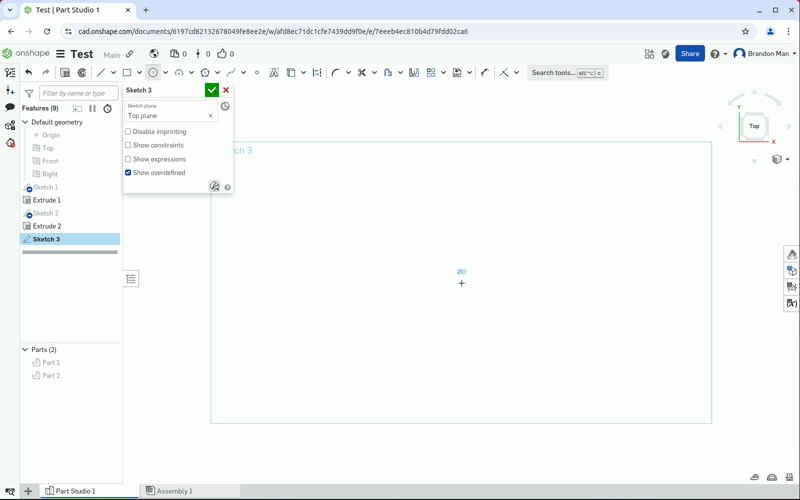
mouse_move(506, 282)
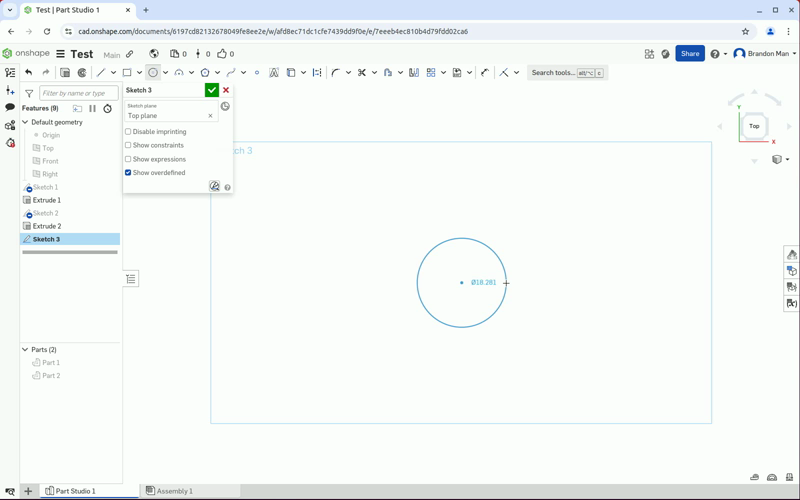
click(506, 282)
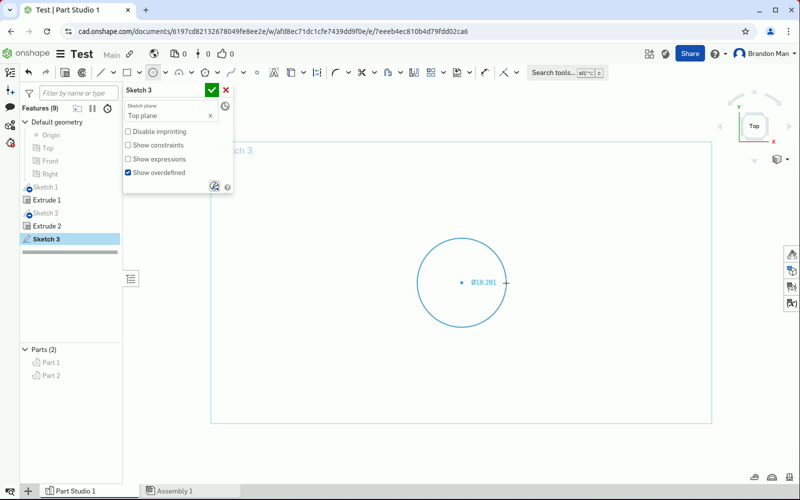
key(esc)
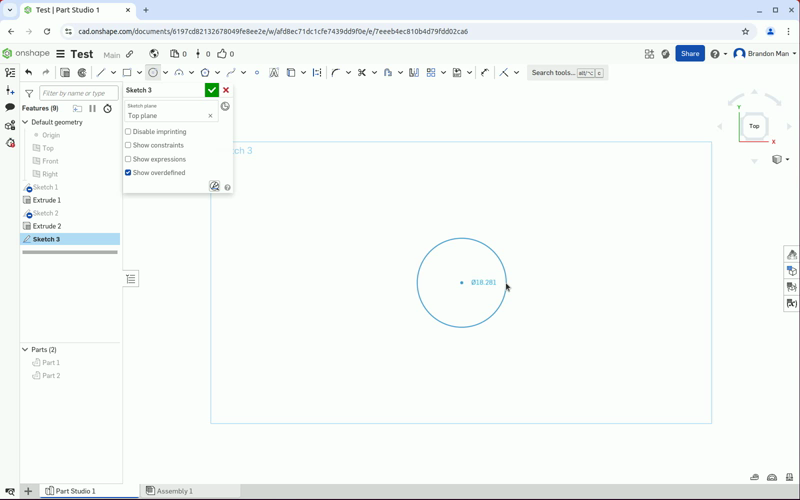
key(c)
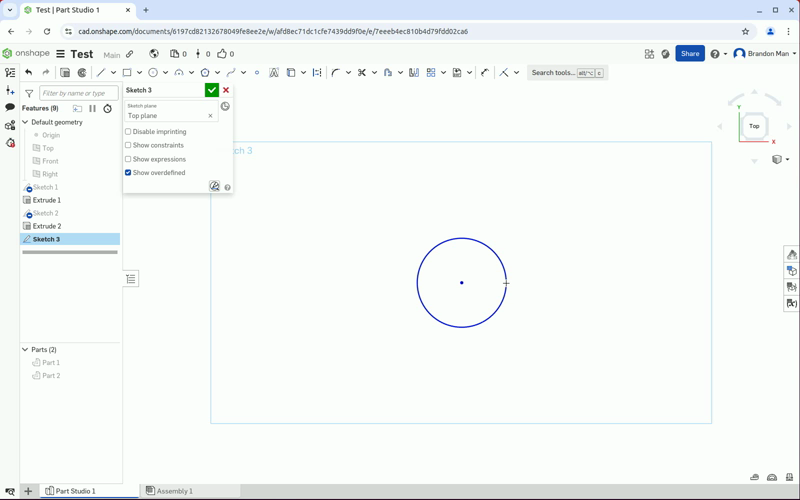
key_down(shift)
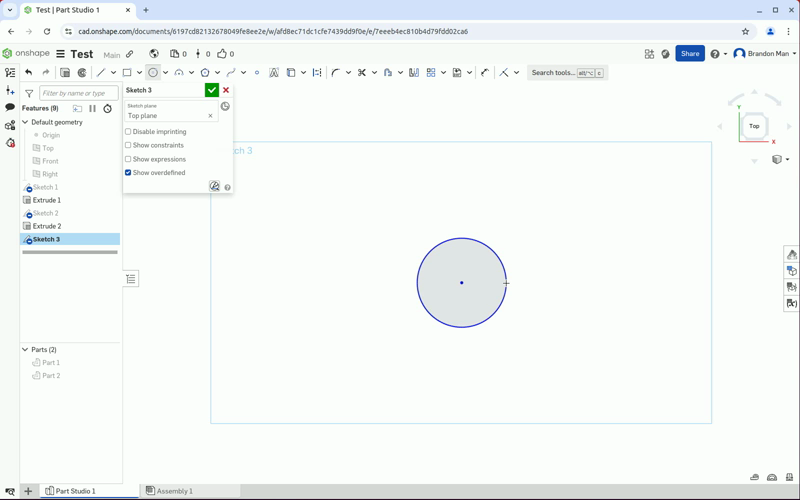
mouse_move(461, 282)
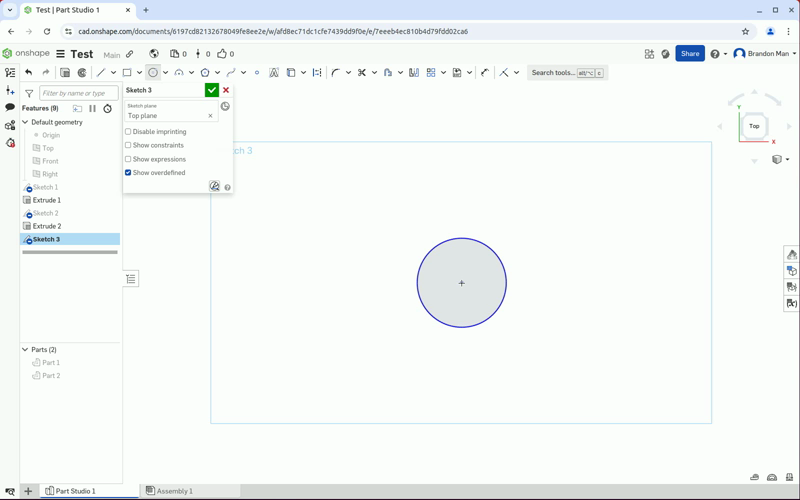
click(461, 282)
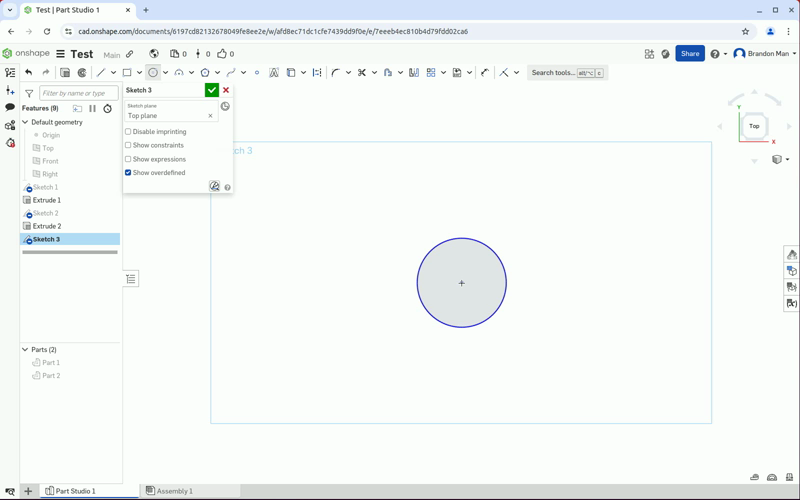
key_up(shift)
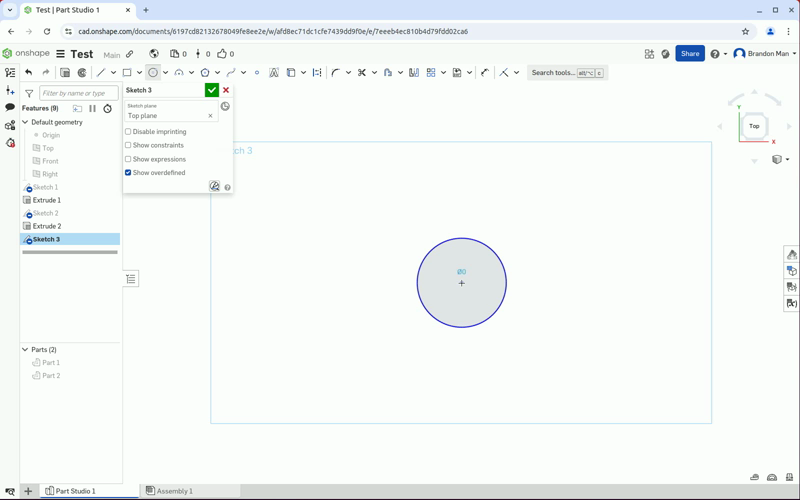
mouse_move(502, 282)
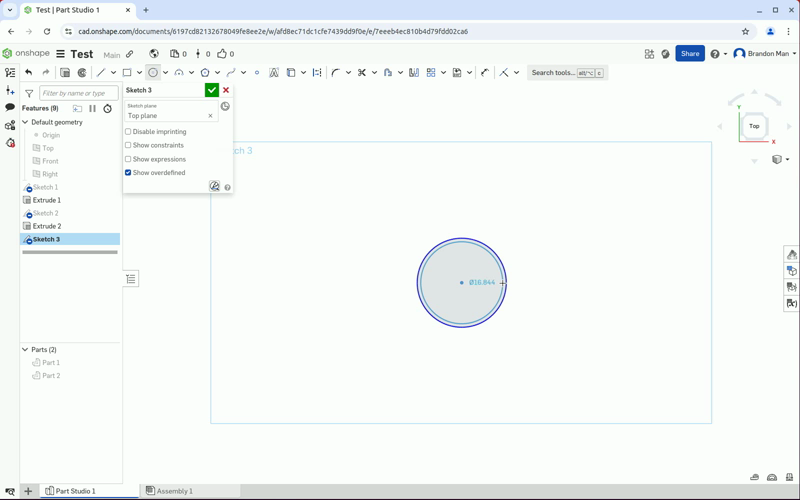
scroll(6)
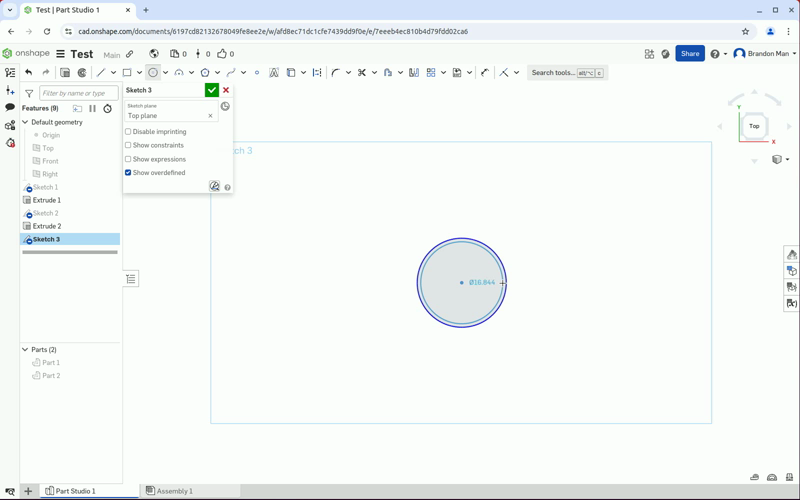
scroll(6)
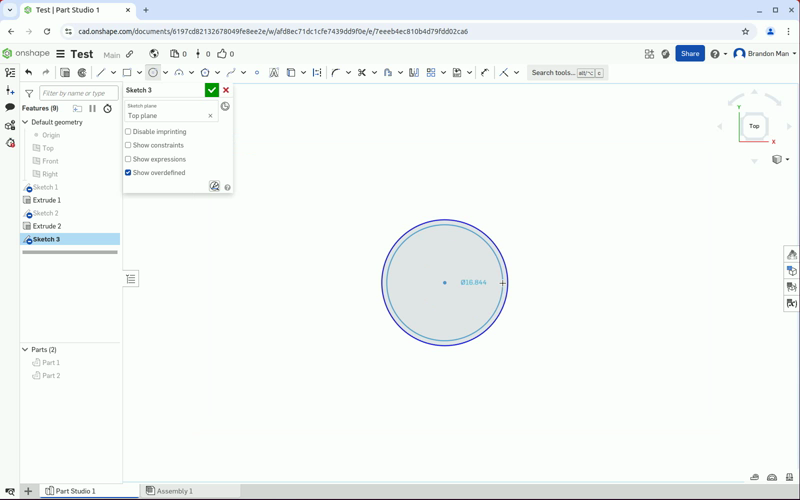
scroll(6)
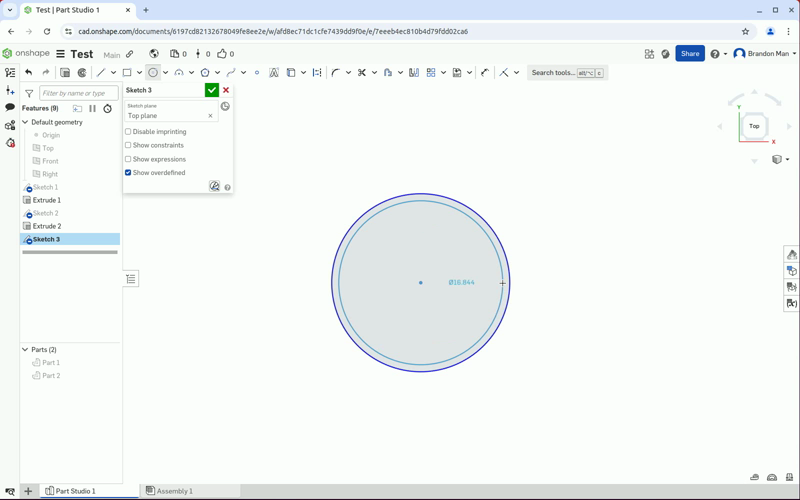
scroll(6)
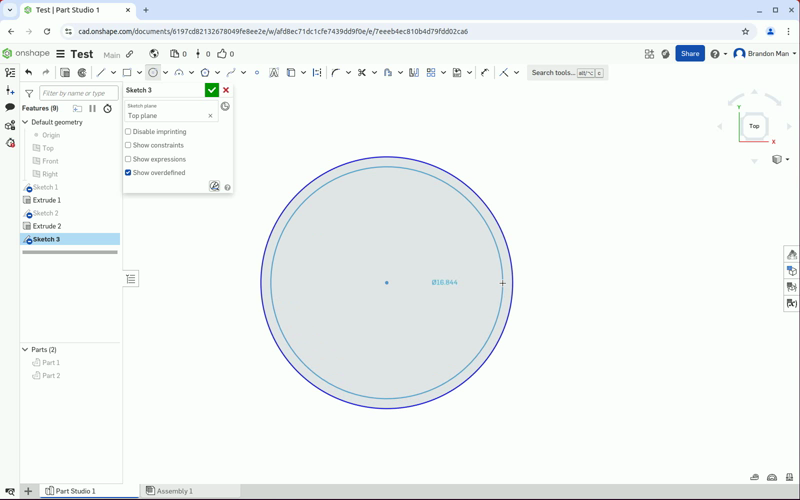
scroll(6)
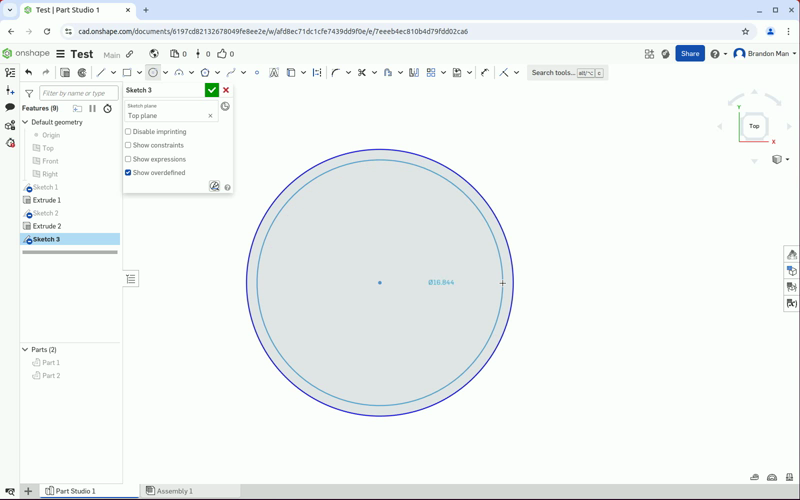
scroll(6)
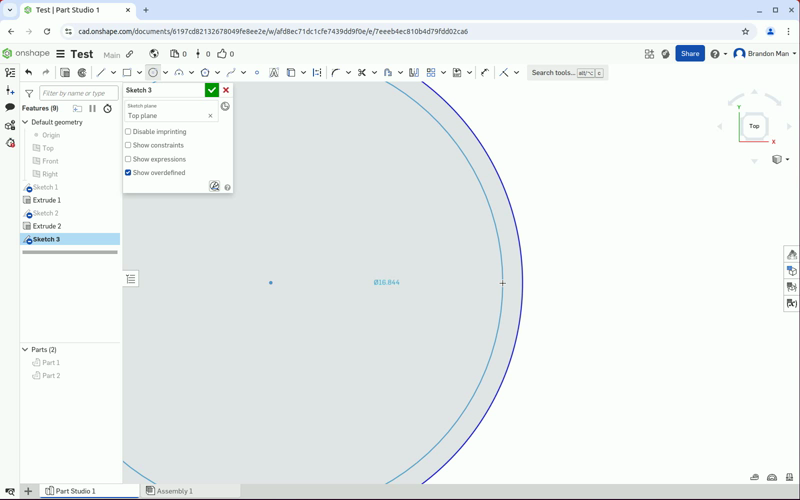
scroll(6)
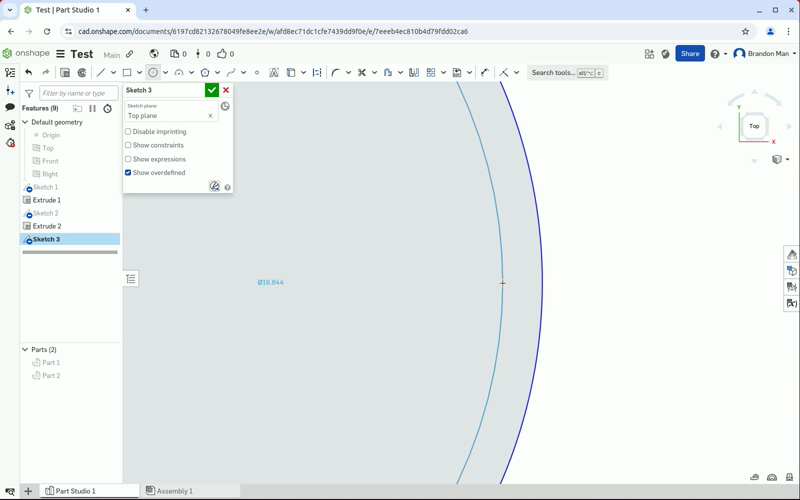
click(502, 282)
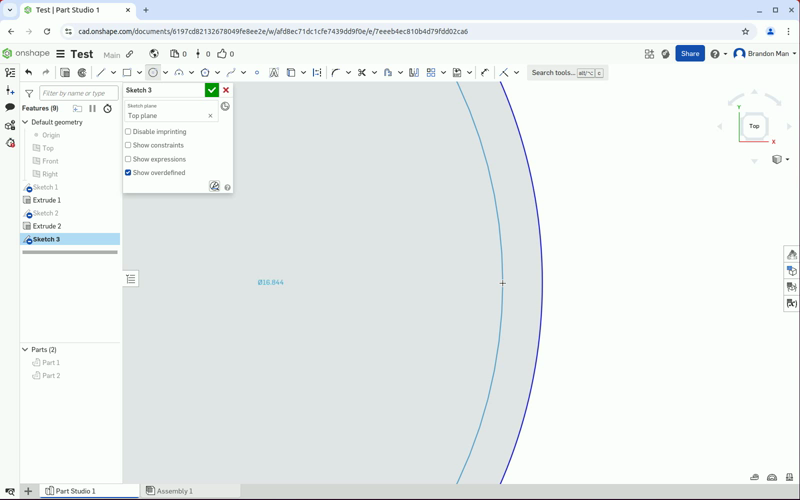
scroll(-6)
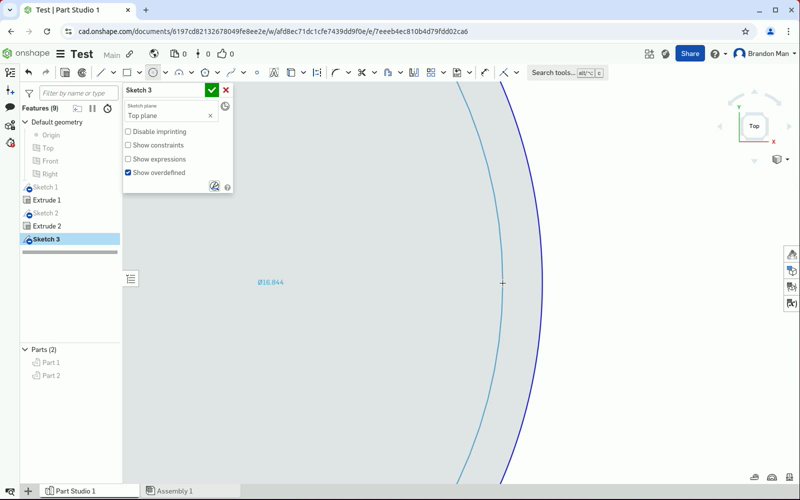
scroll(-6)
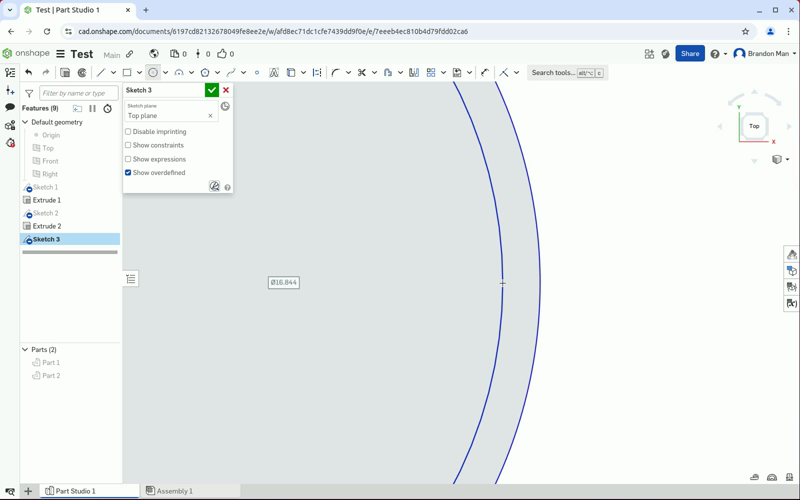
scroll(-6)
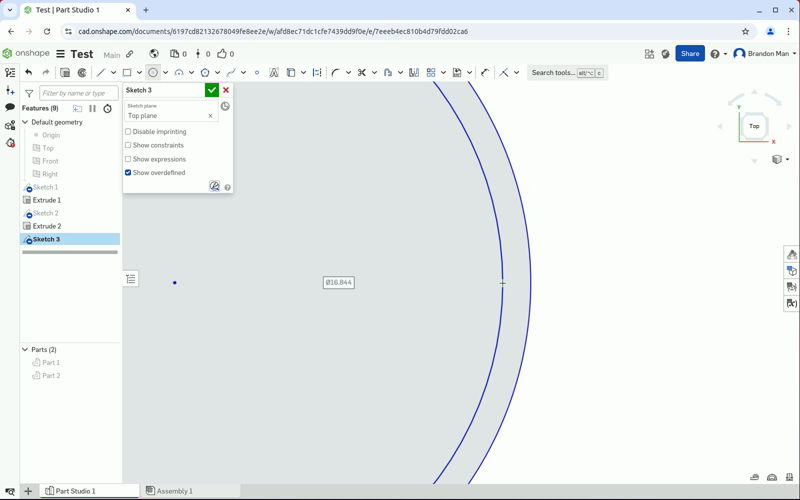
scroll(-6)
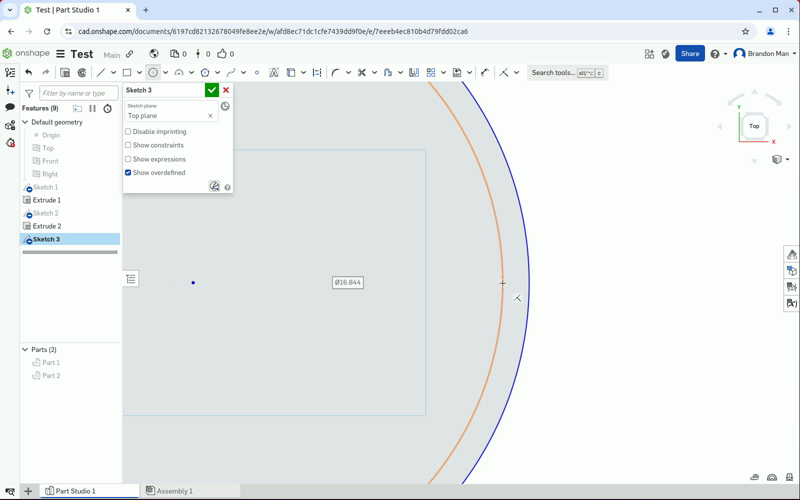
scroll(-6)
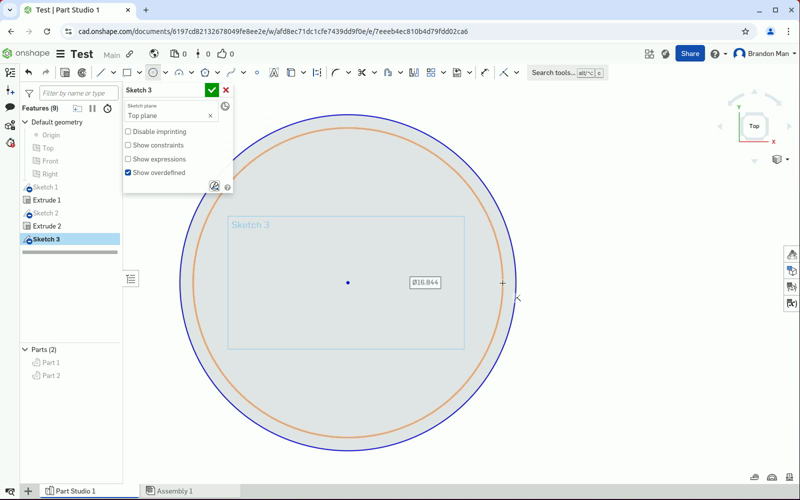
scroll(-6)
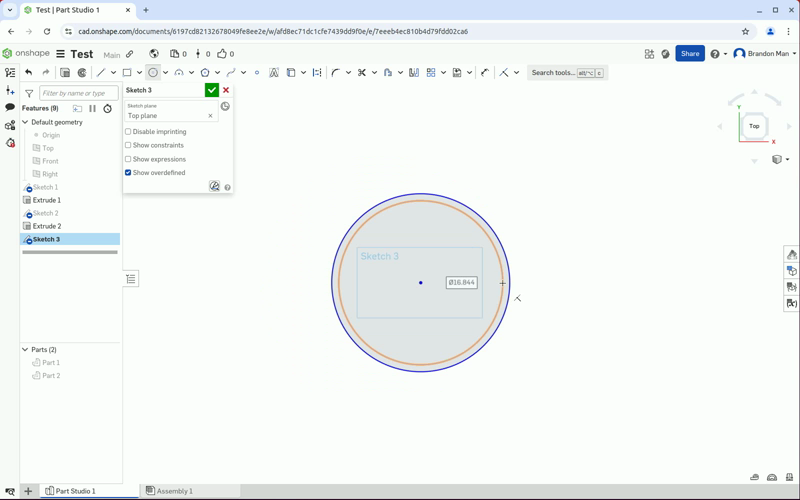
scroll(-6)
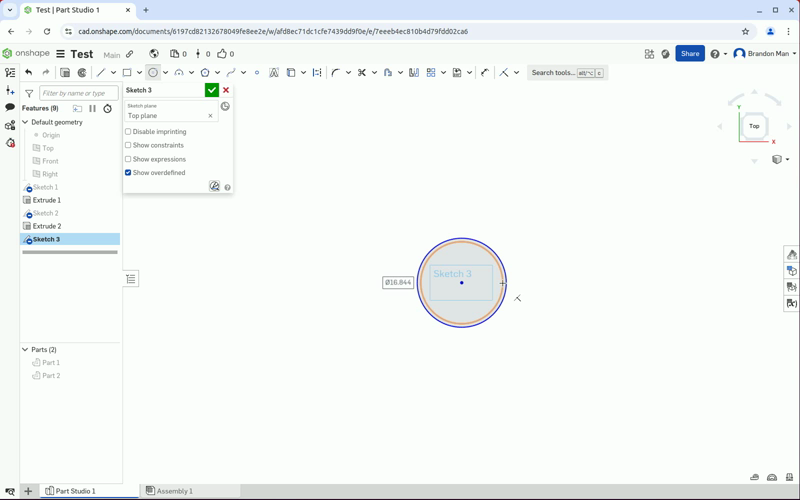
key(esc)
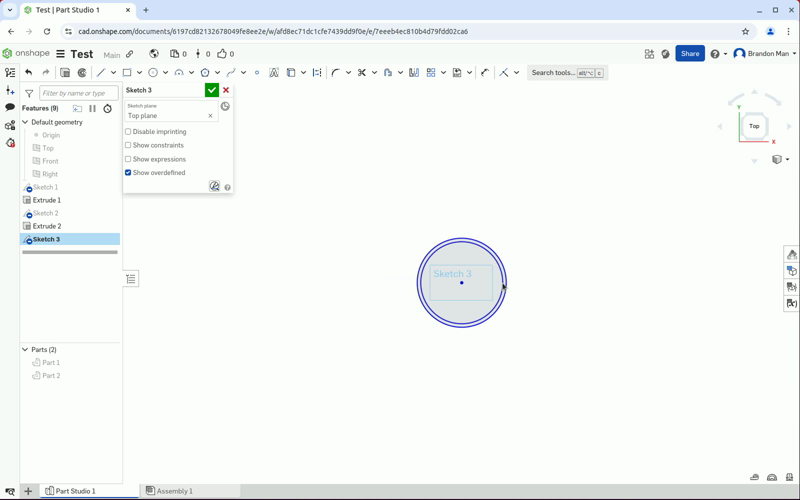
mouse_move(458, 241)
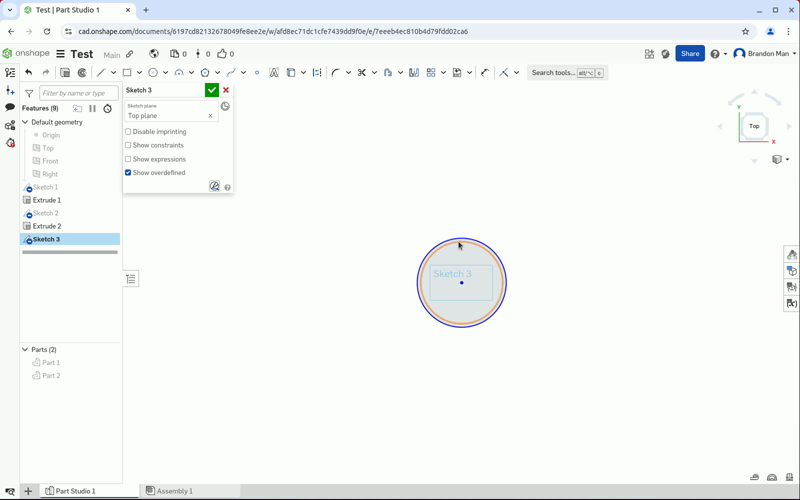
scroll(6)
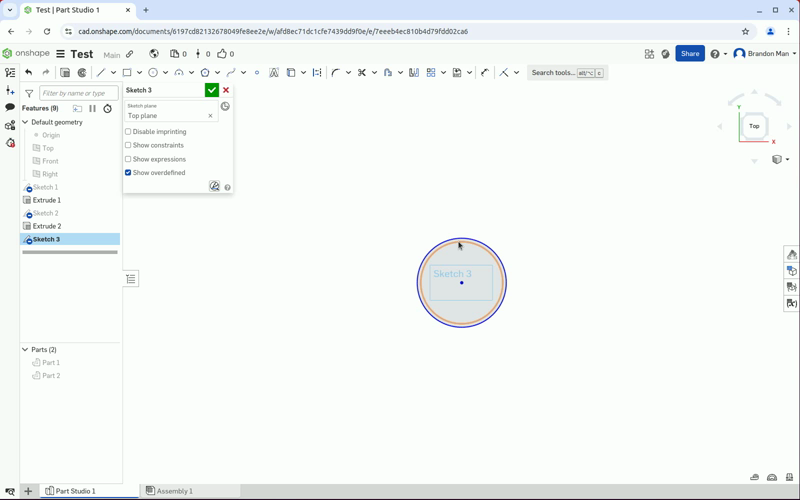
scroll(6)
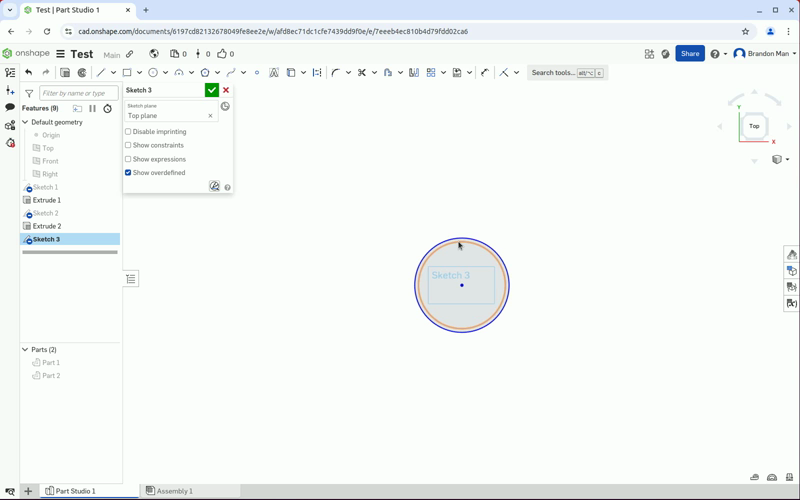
scroll(6)
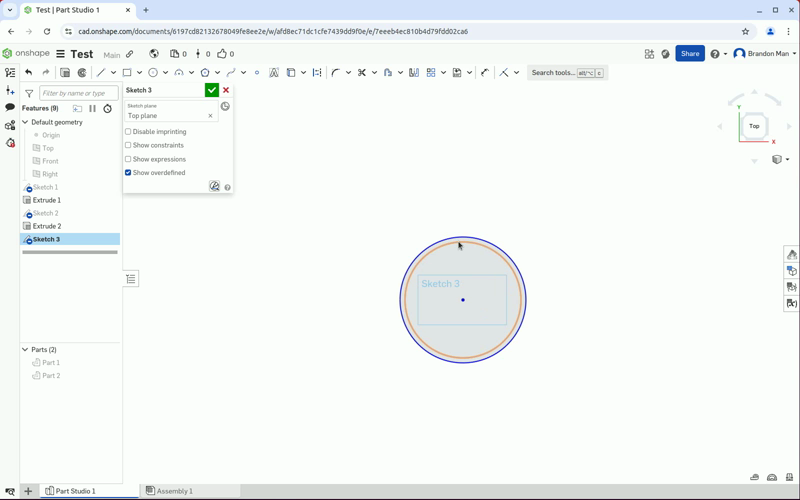
scroll(6)
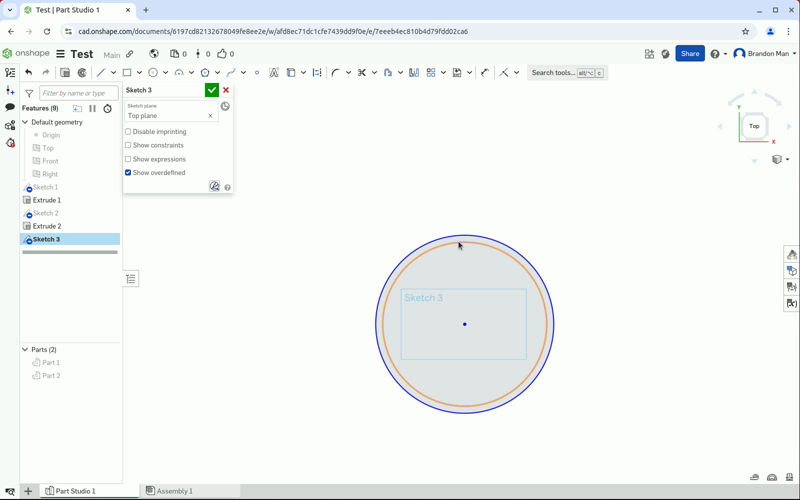
scroll(6)
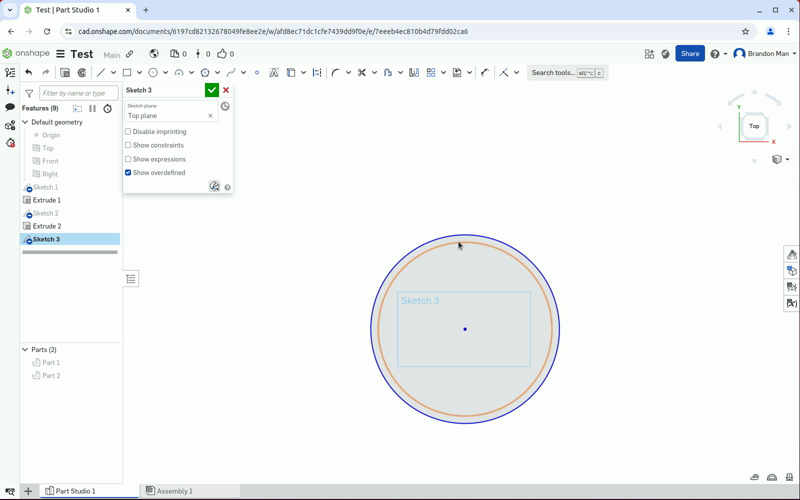
scroll(6)
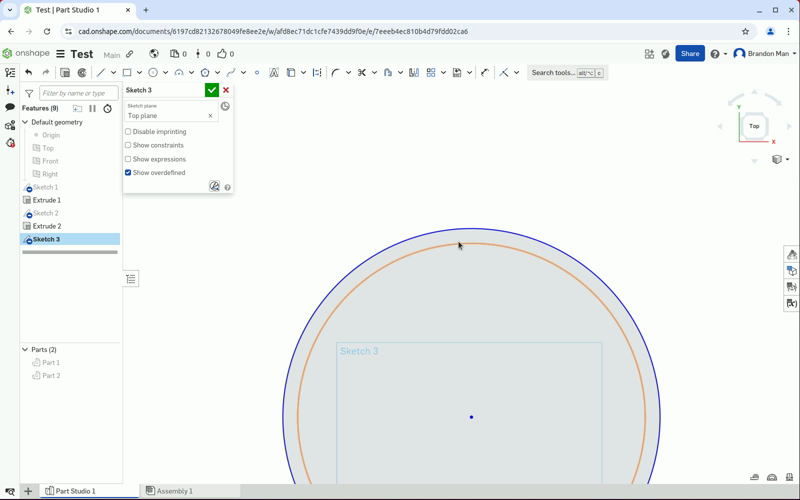
scroll(6)
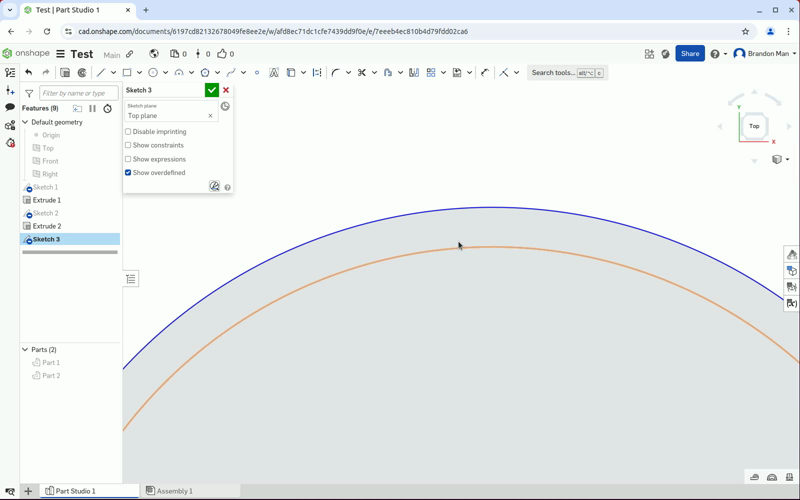
click(458, 241)
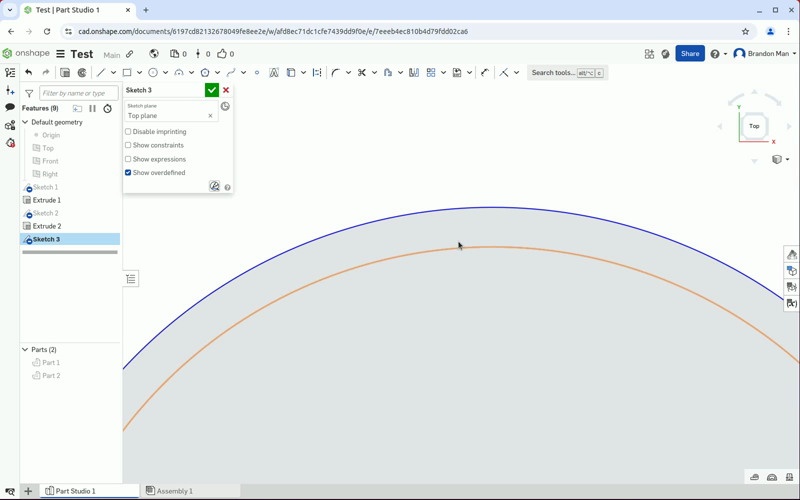
scroll(-6)
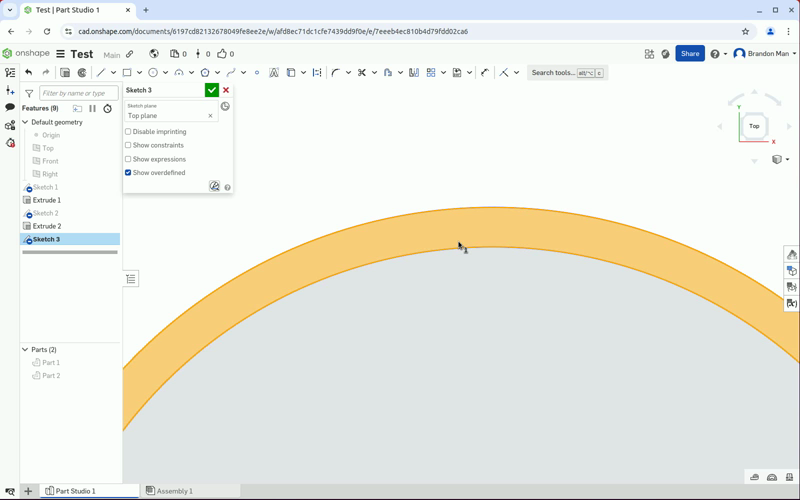
scroll(-6)
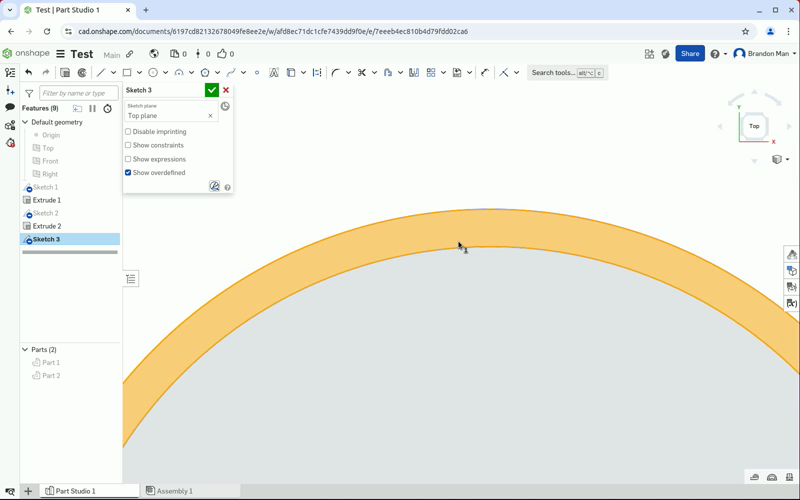
scroll(-6)
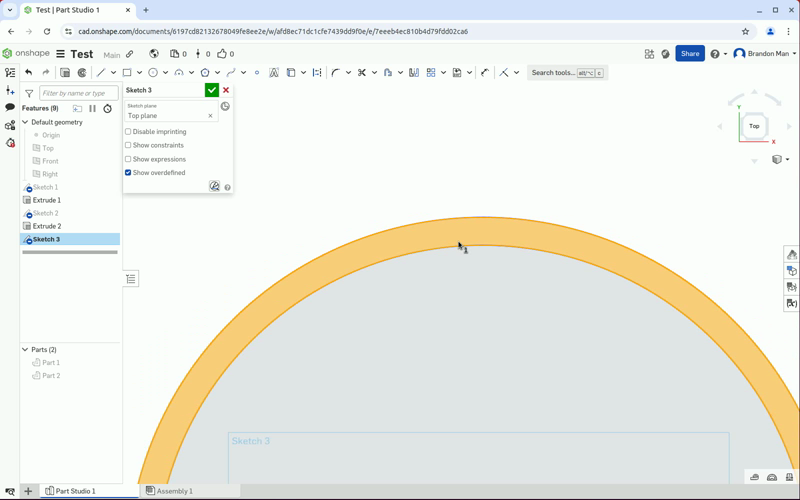
scroll(-6)
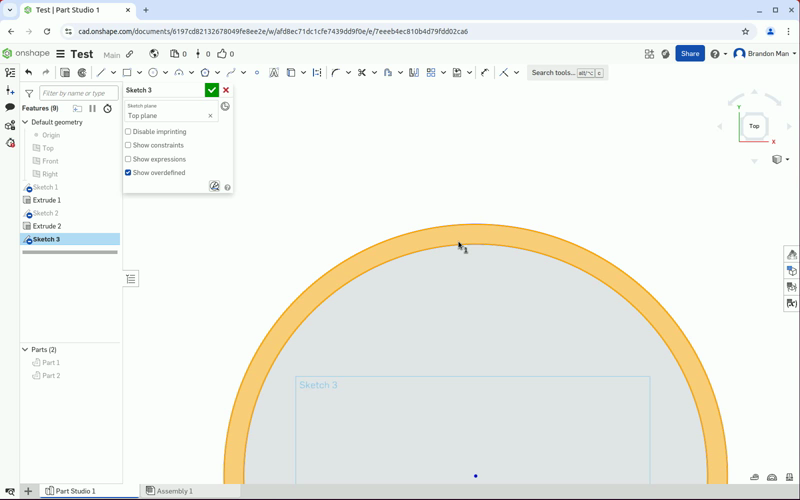
scroll(-6)
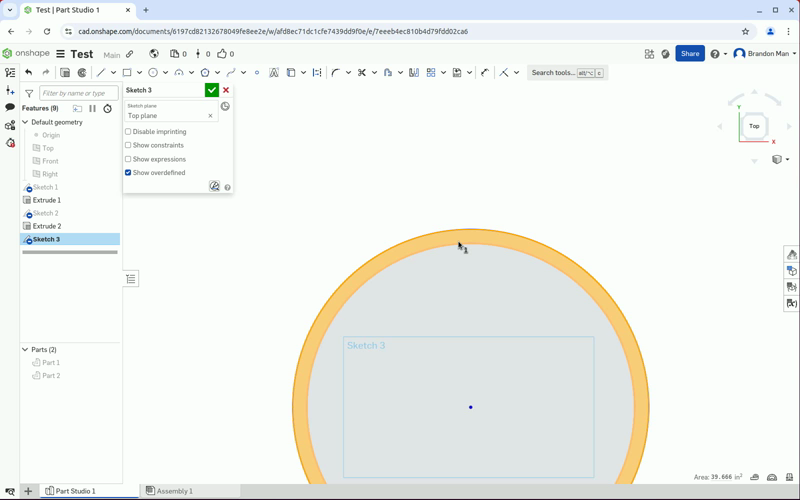
scroll(-6)
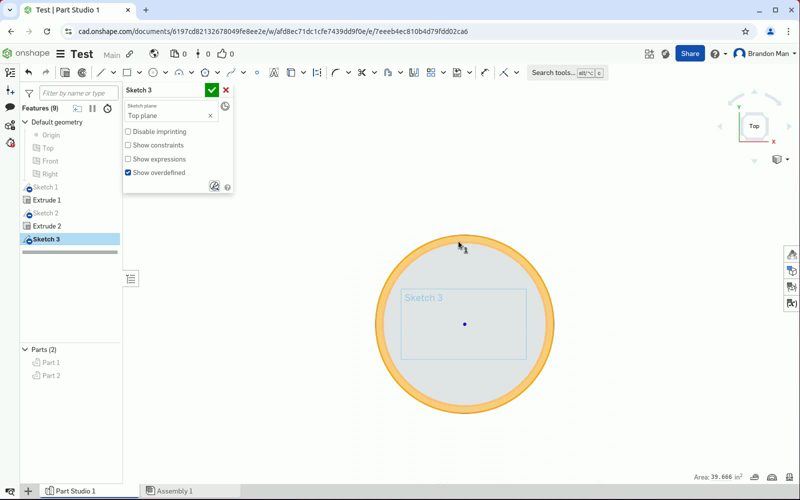
scroll(-6)
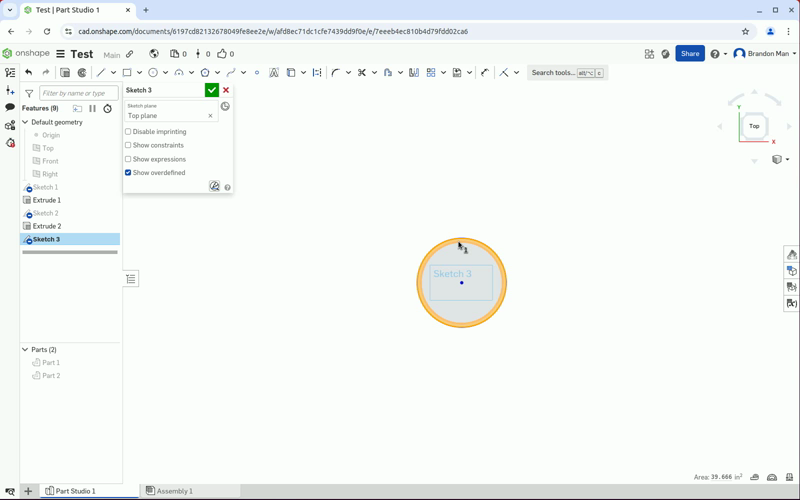
mouse_move(73, 352)
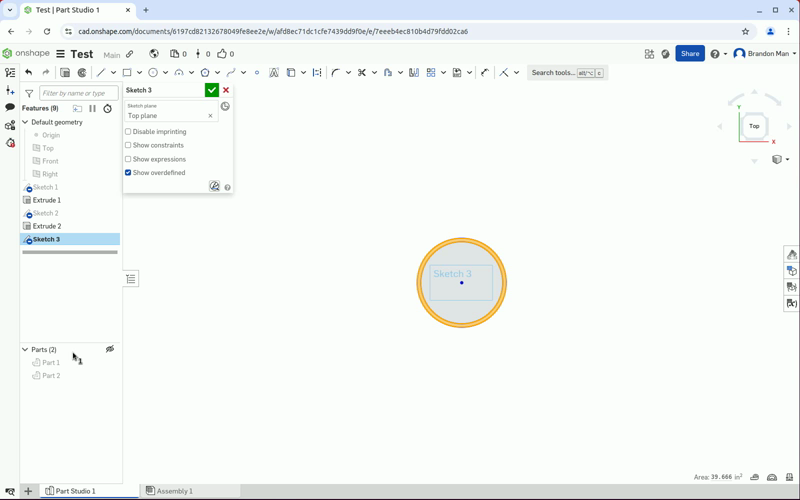
key(shift+y)
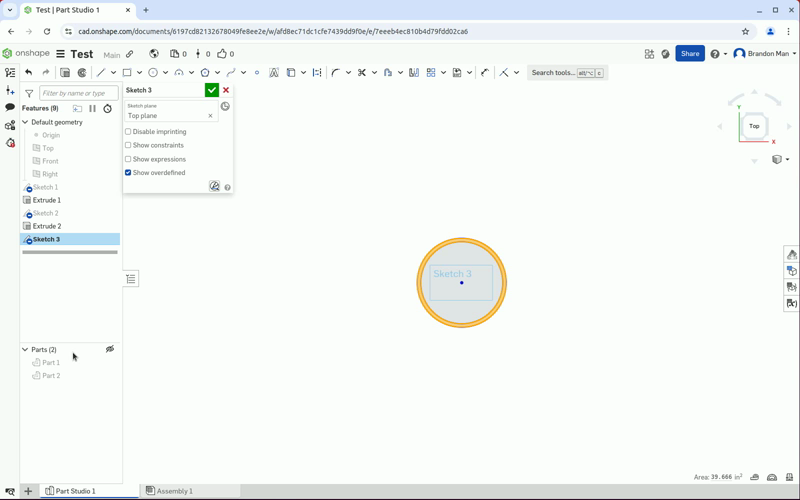
key(shift+e)
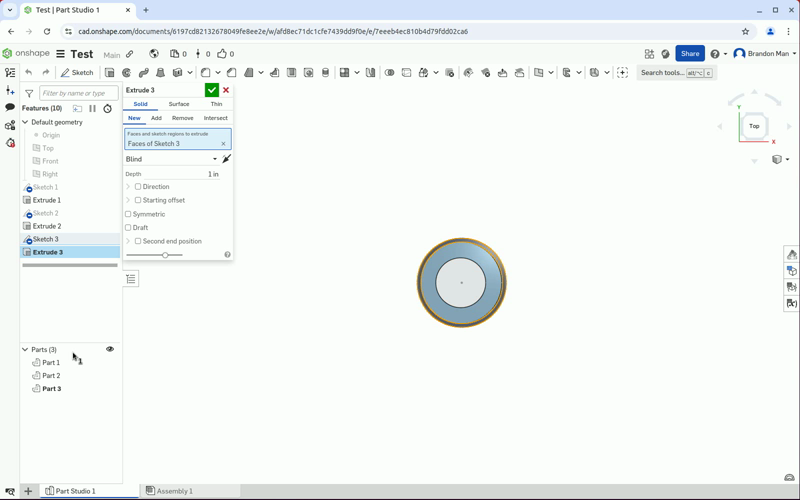
mouse_move(143, 106)
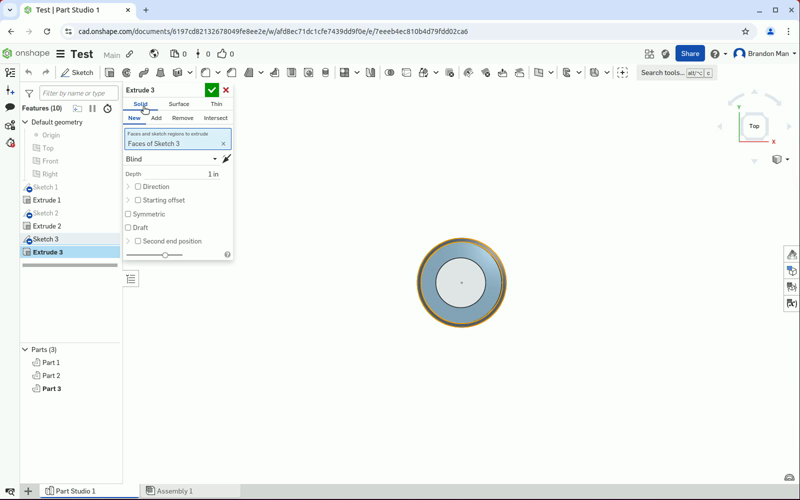
click(143, 106)
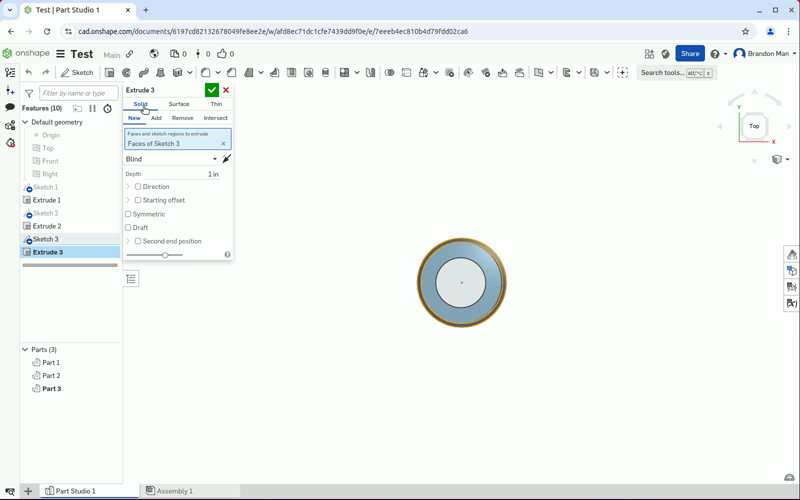
mouse_move(137, 120)
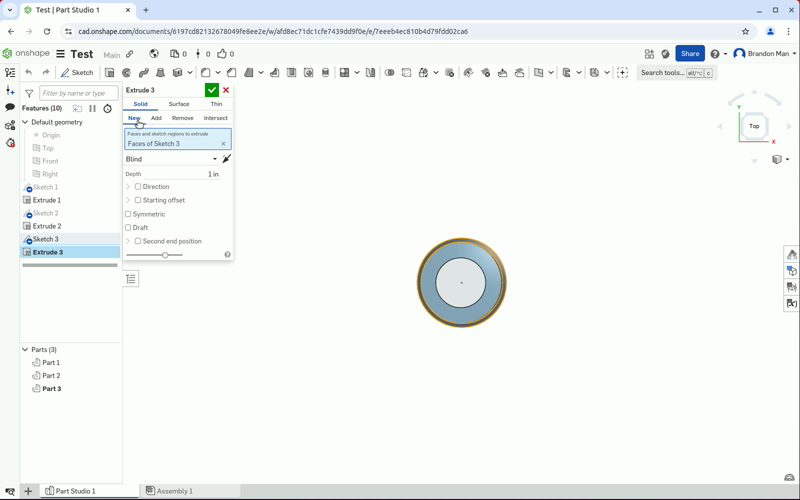
click(137, 120)
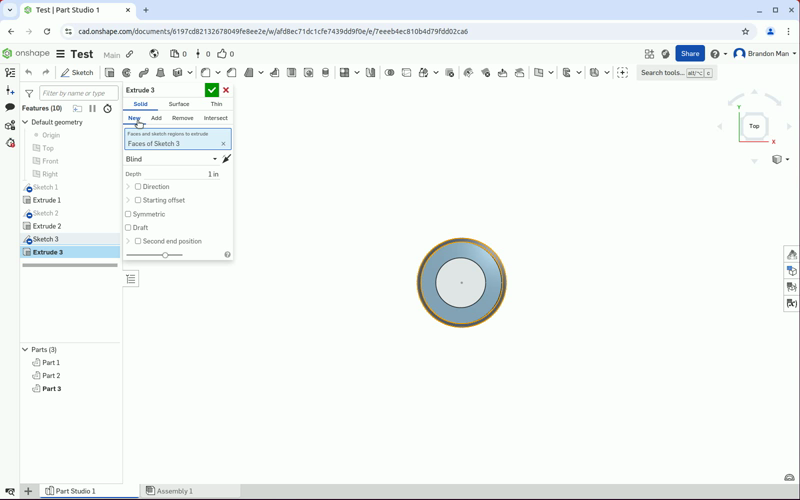
key(tab, 4)
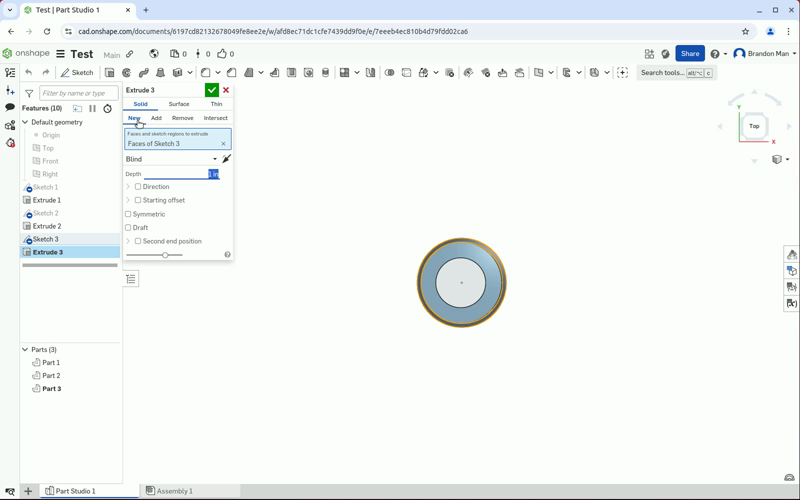
text(3.37)
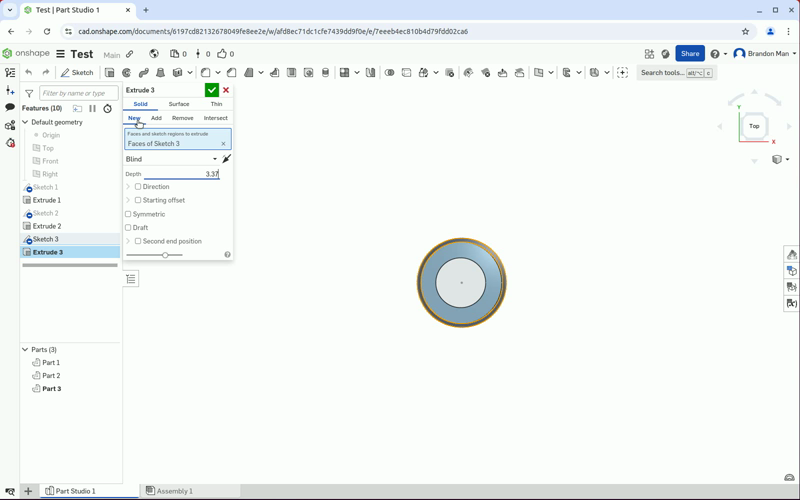
key(enter)
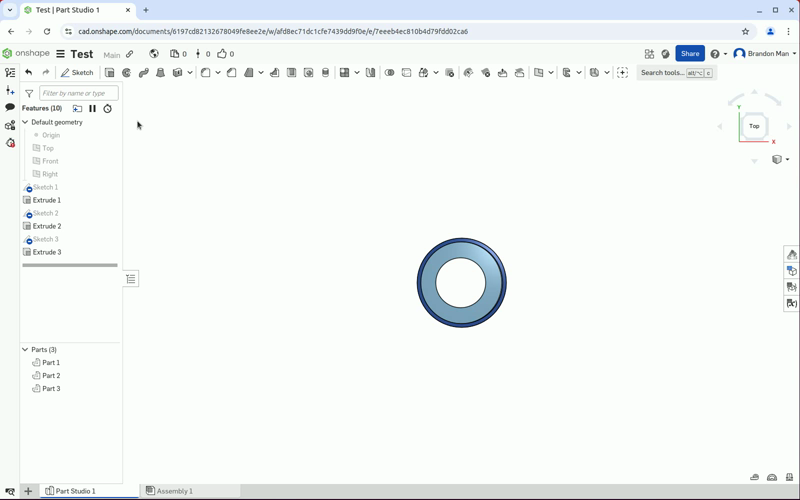
key(shift+h)
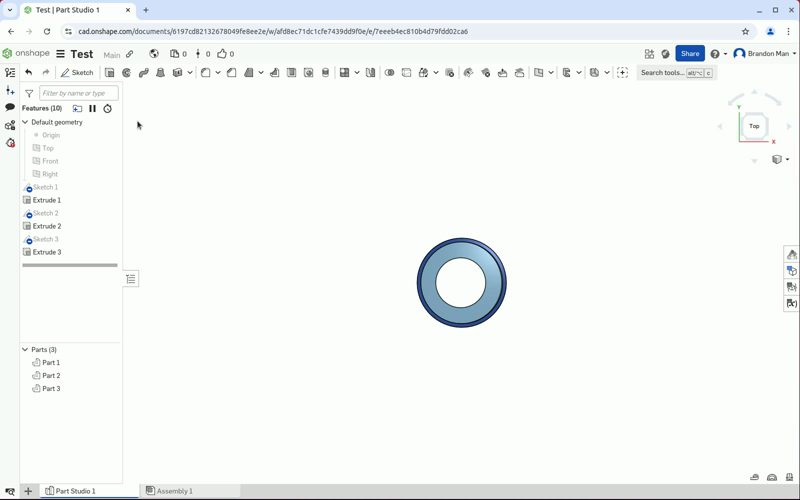
key(shift+h)
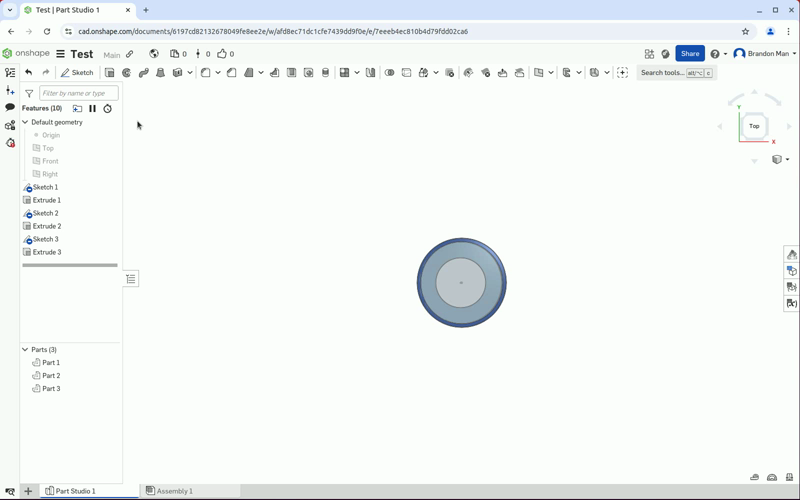
key(shift+7)
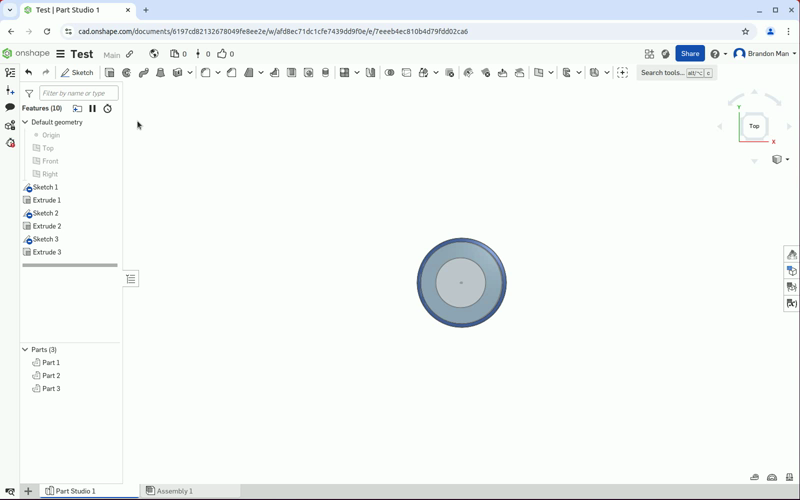
key(up, 3)
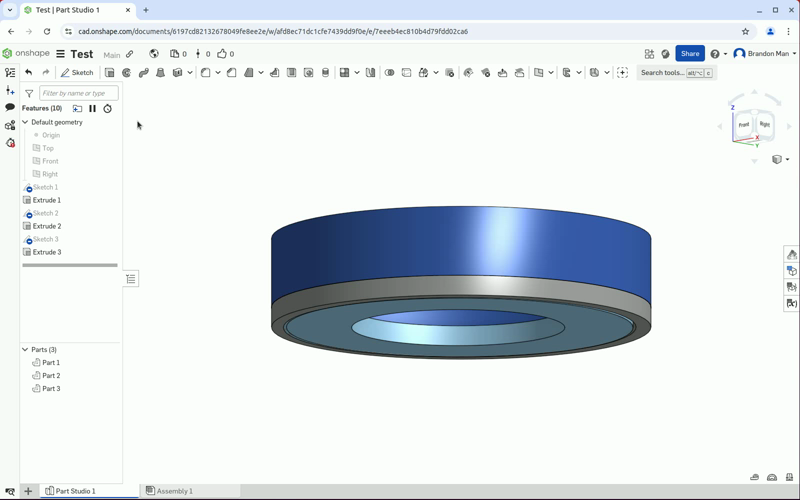
key(left, 3)
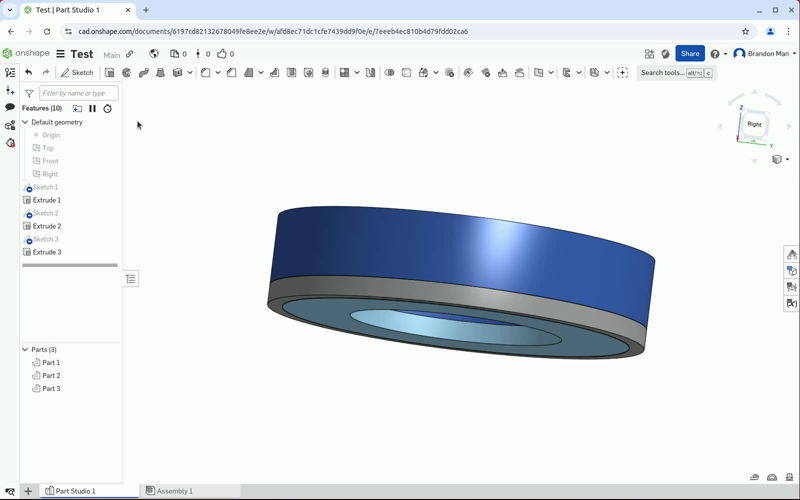
key(right, 3)
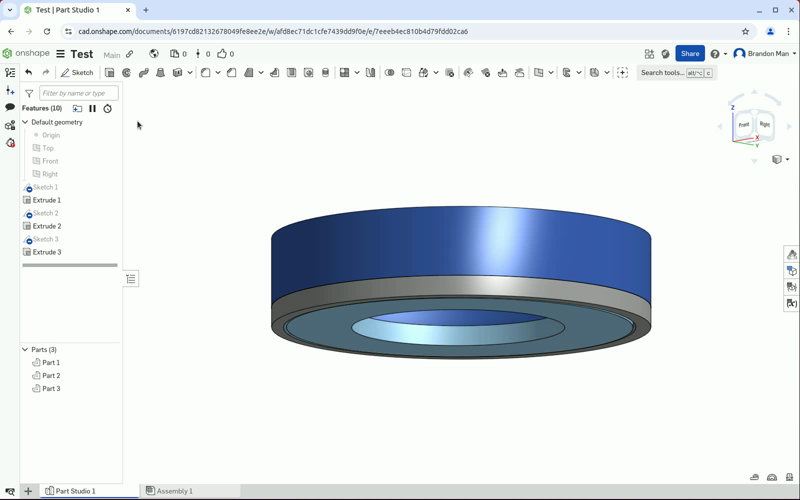
key(down, 3)
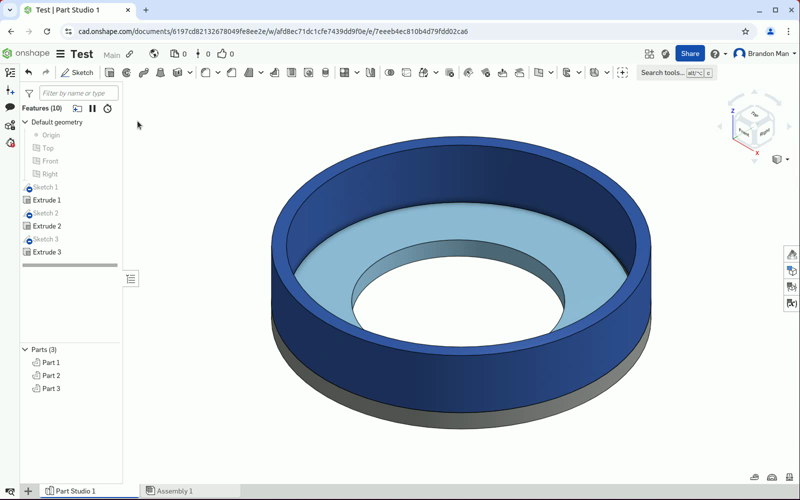
mouse_move(73, 189)
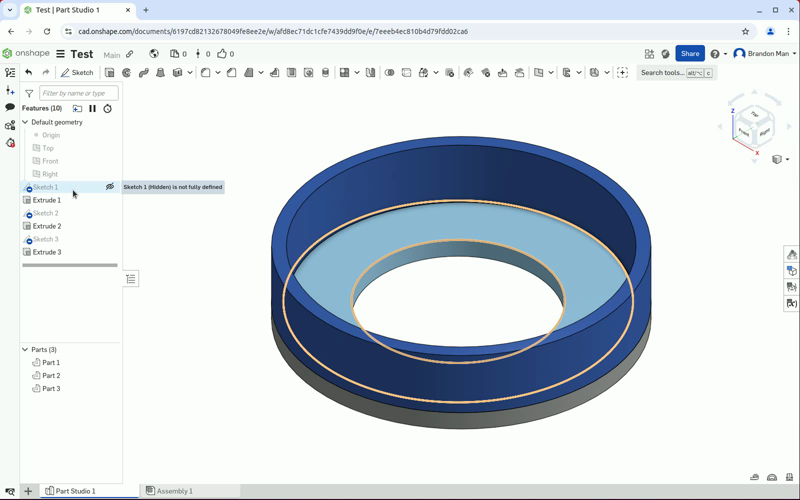
click(73, 189)